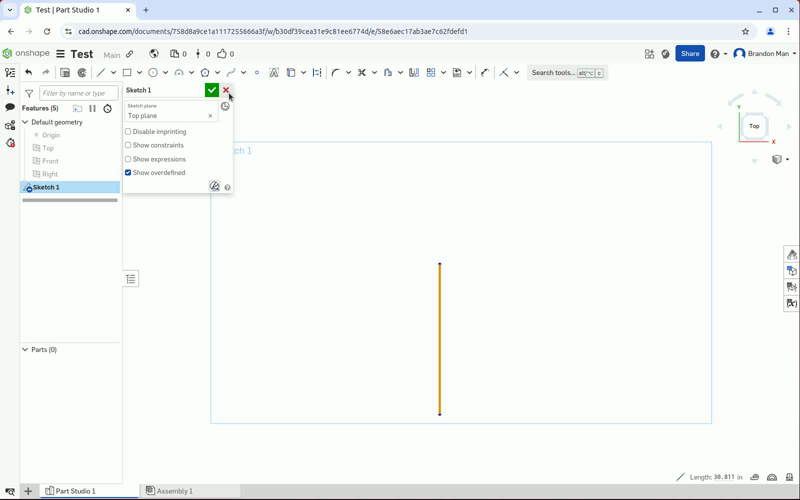
key(shift+h)
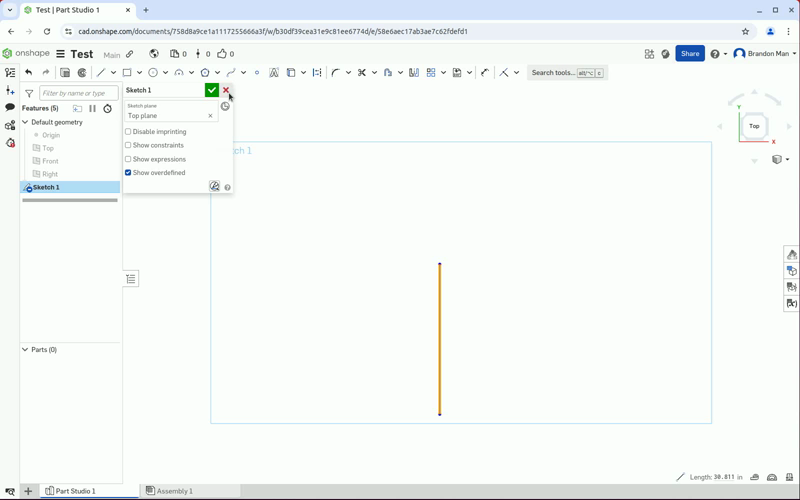
key(shift+s)
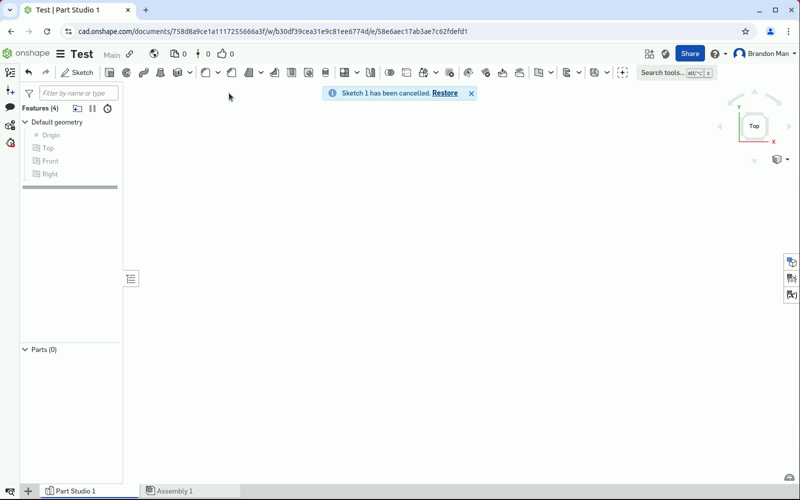
mouse_move(73, 150)
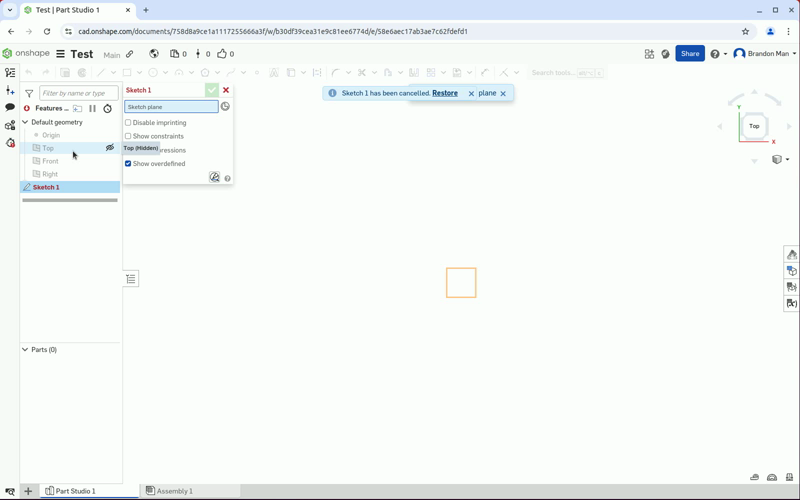
click(73, 150)
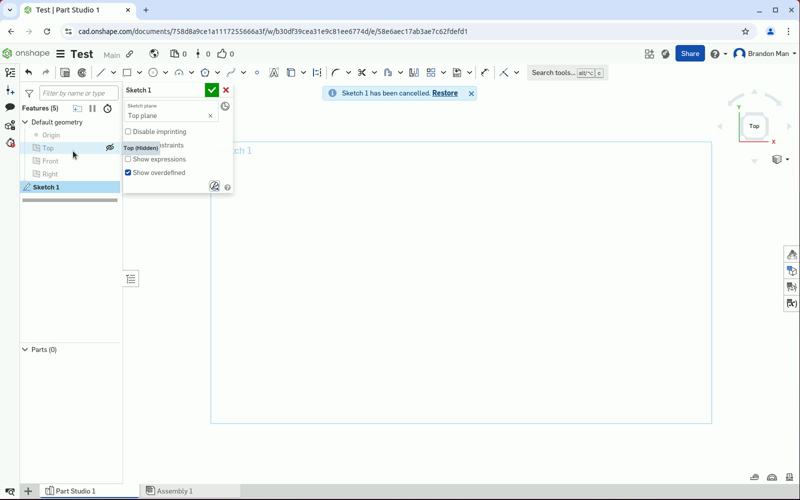
mouse_move(73, 352)
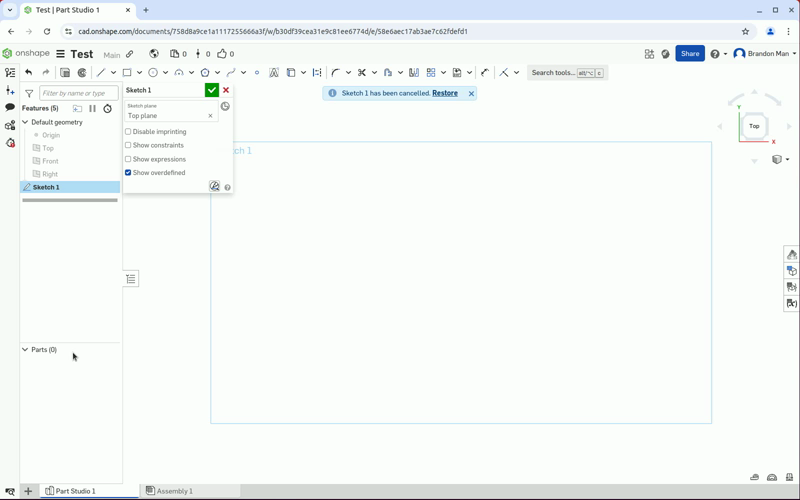
key(y)
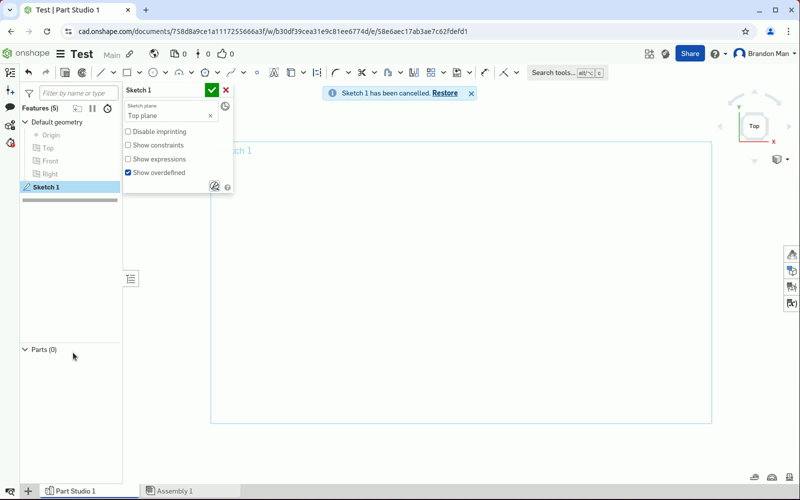
key(l)
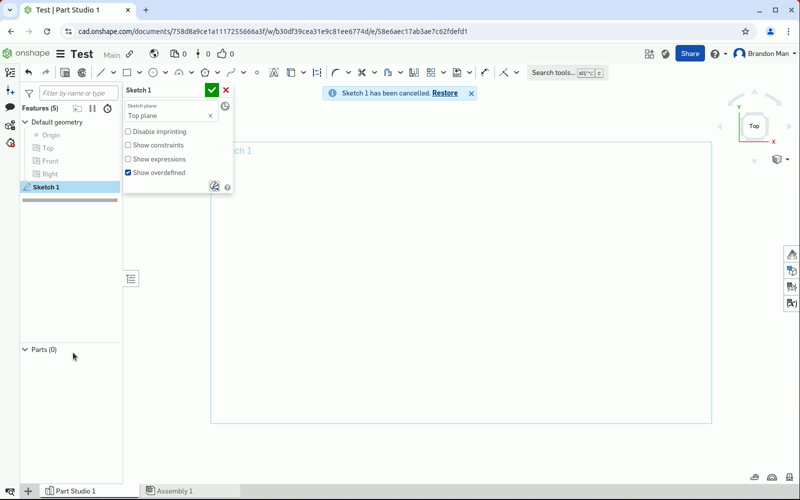
key_down(shift)
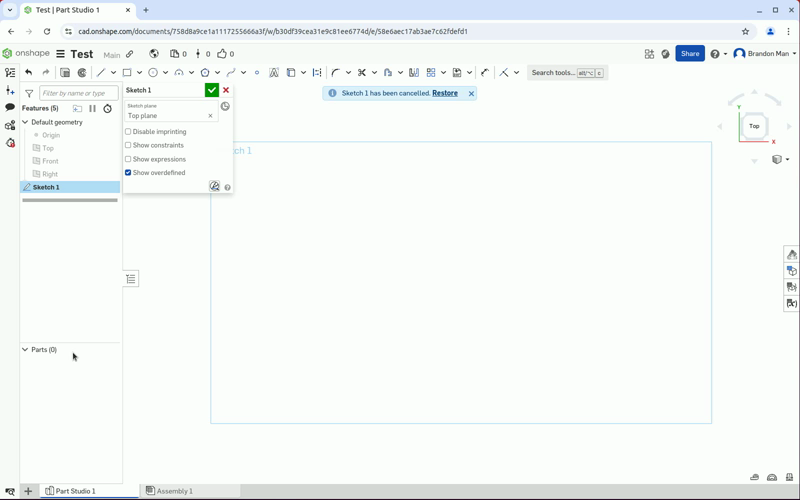
mouse_move(420, 252)
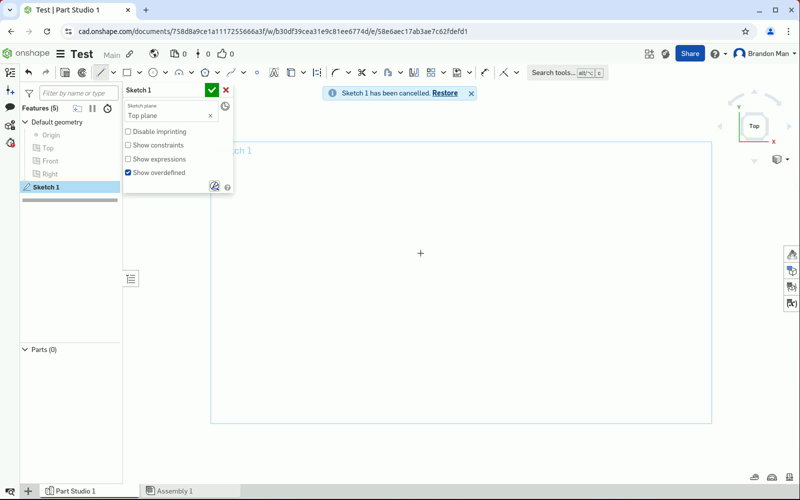
click(420, 252)
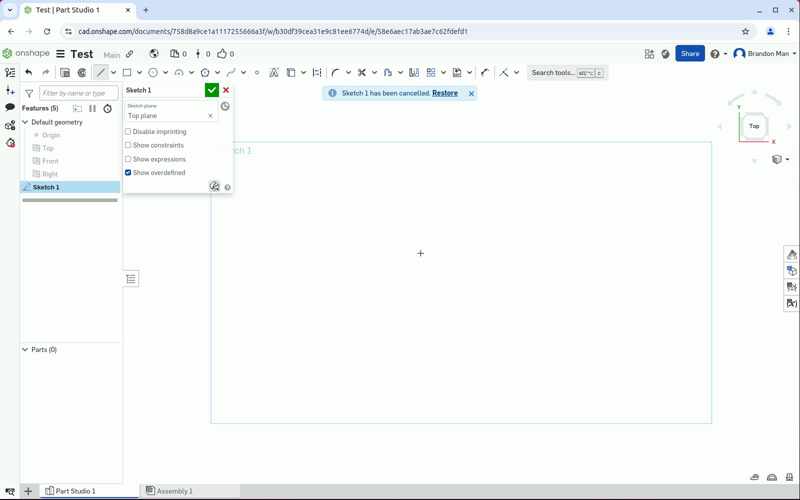
key_up(shift)
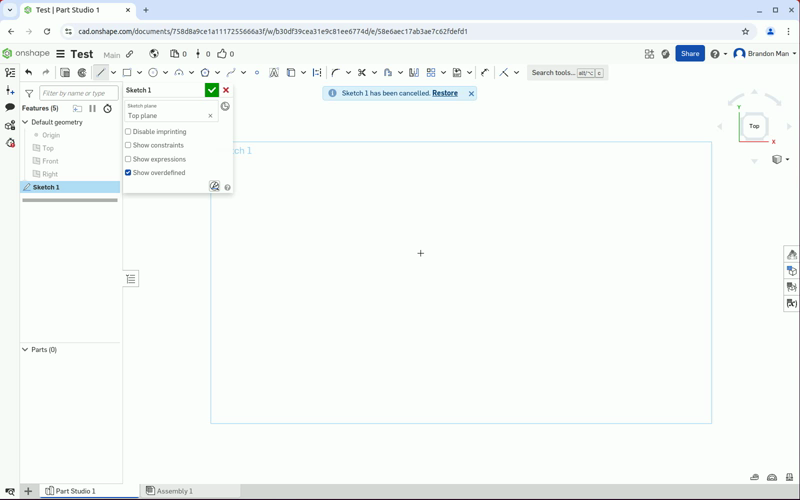
key_down(shift)
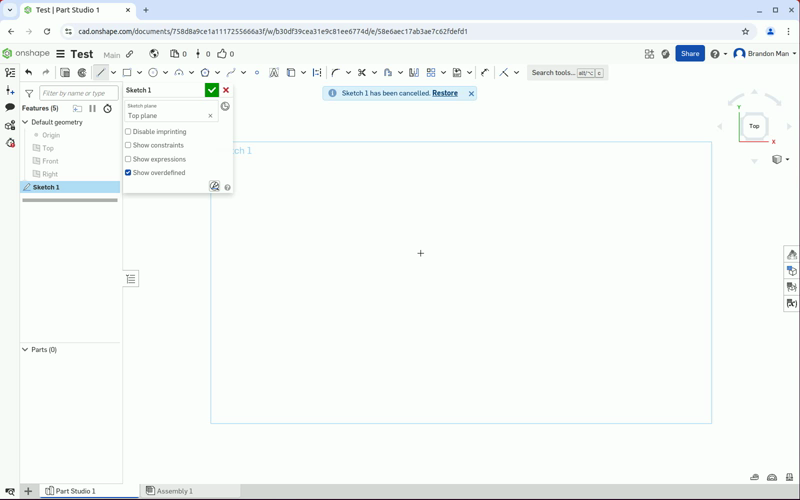
mouse_move(450, 252)
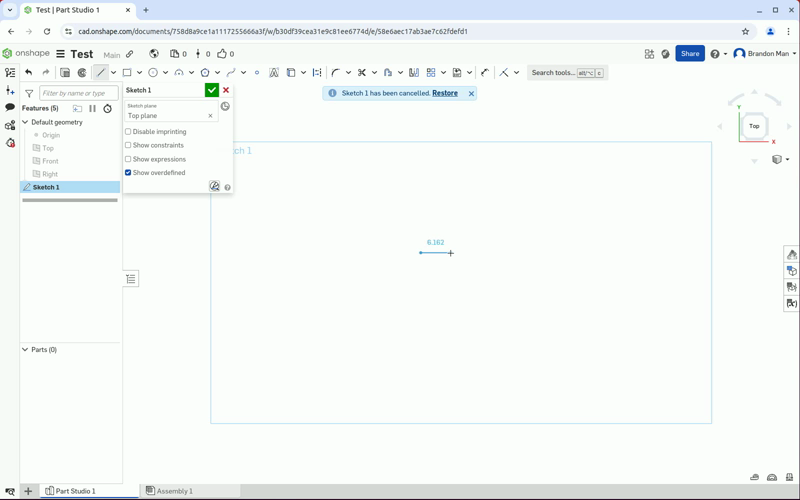
mouse_move(448, 252)
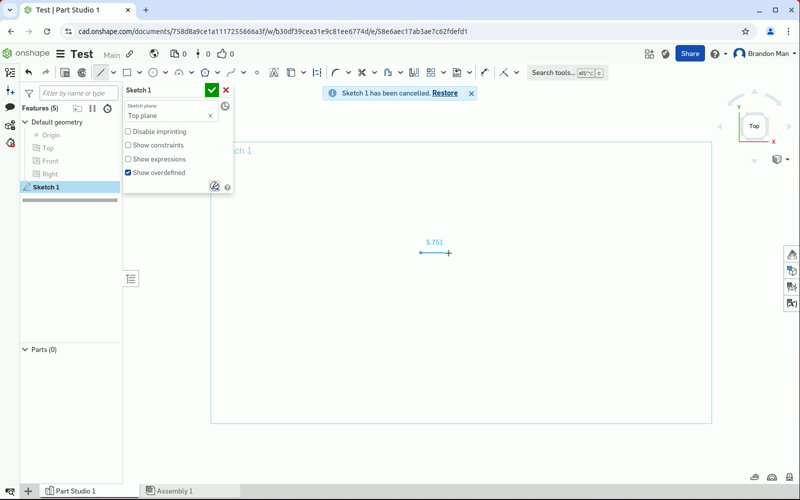
click(448, 252)
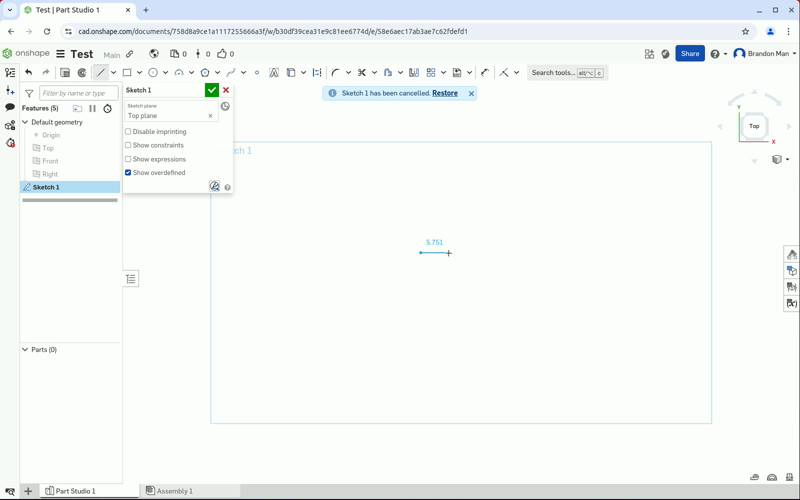
key_up(shift)
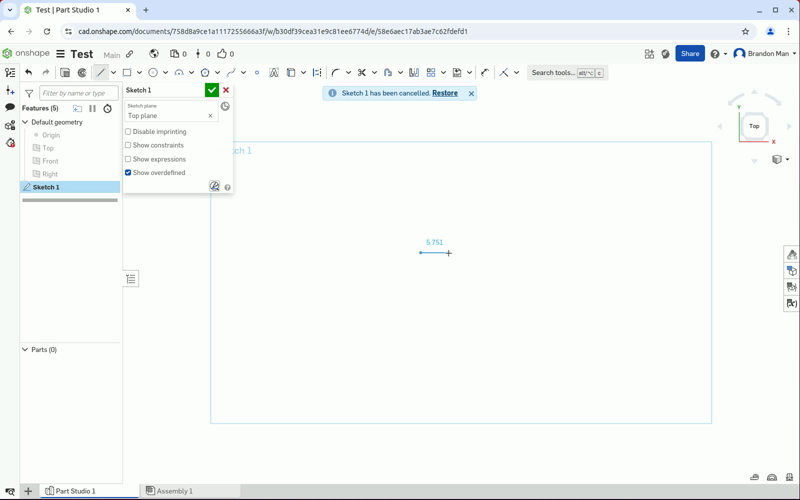
key_down(shift)
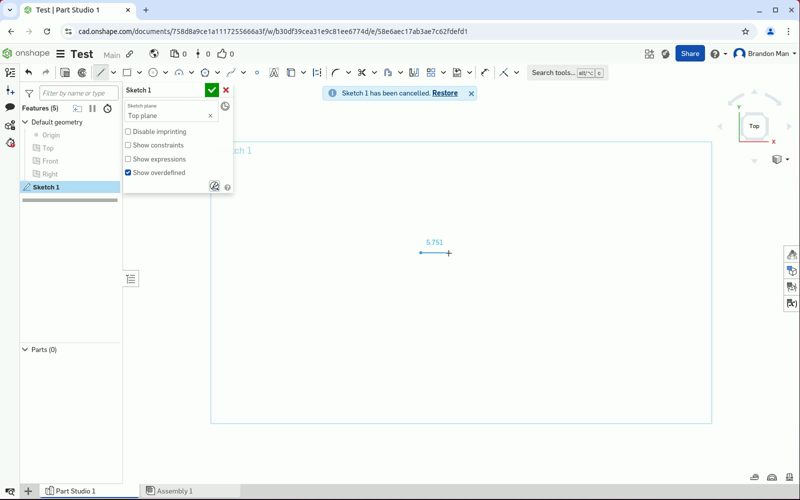
mouse_move(448, 170)
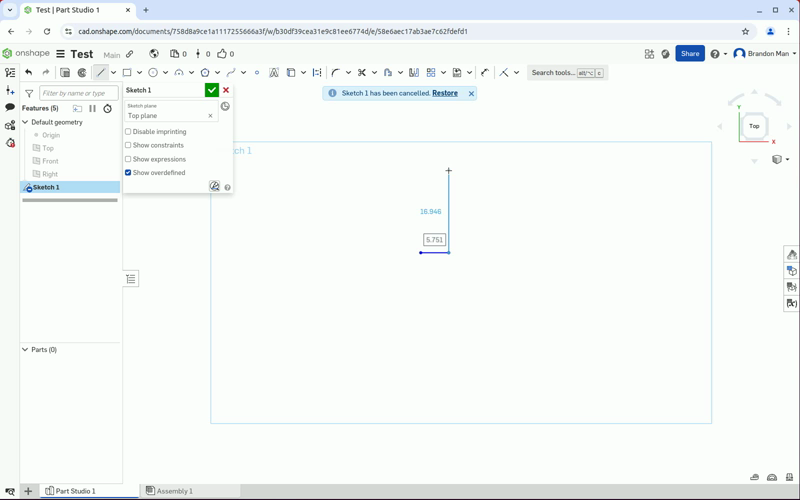
click(448, 170)
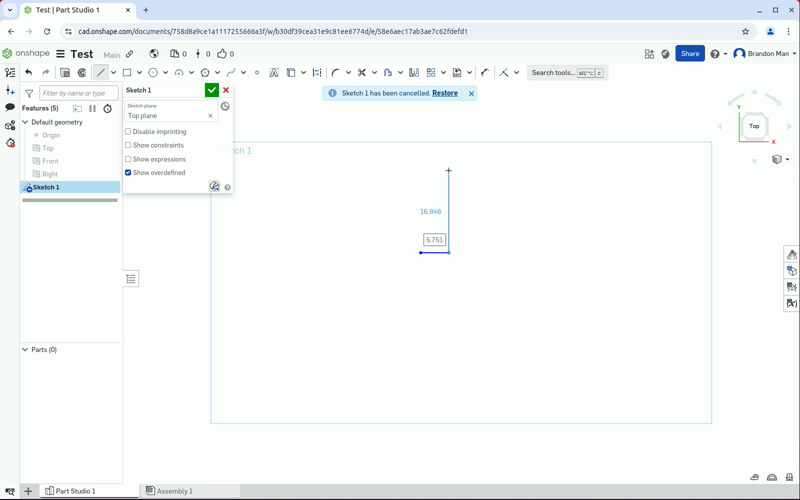
key_up(shift)
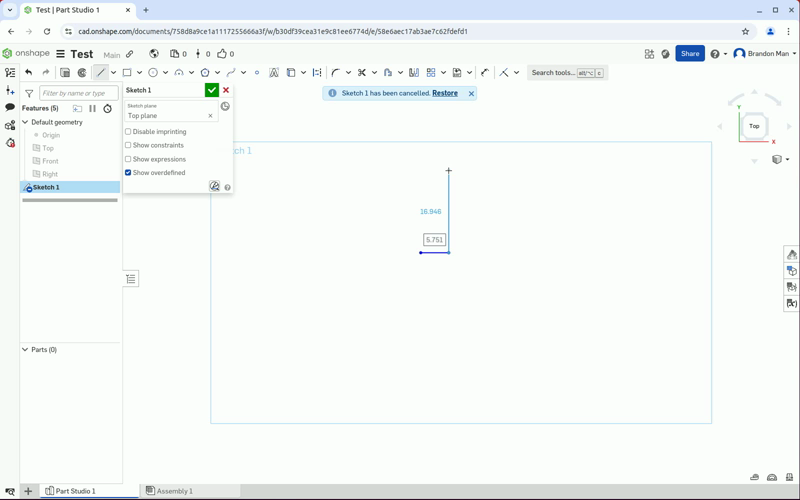
key_down(shift)
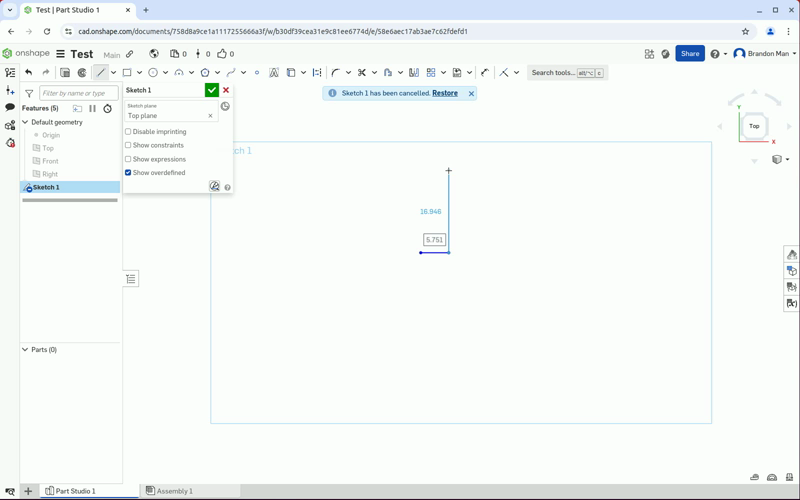
mouse_move(478, 170)
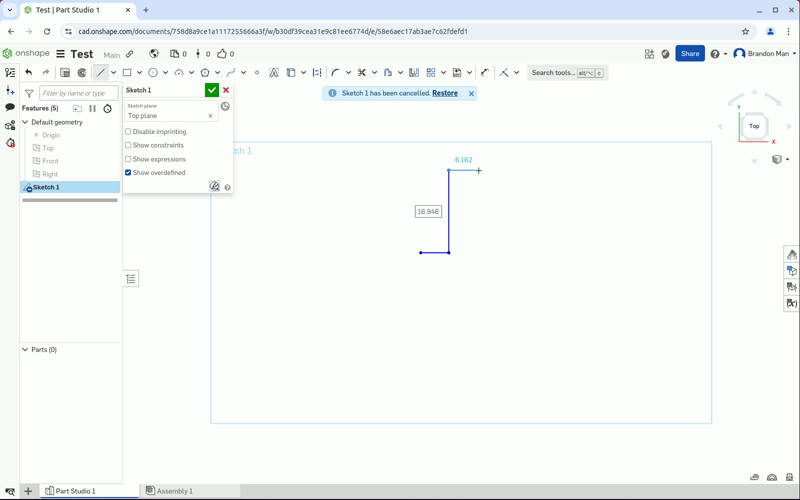
mouse_move(420, 170)
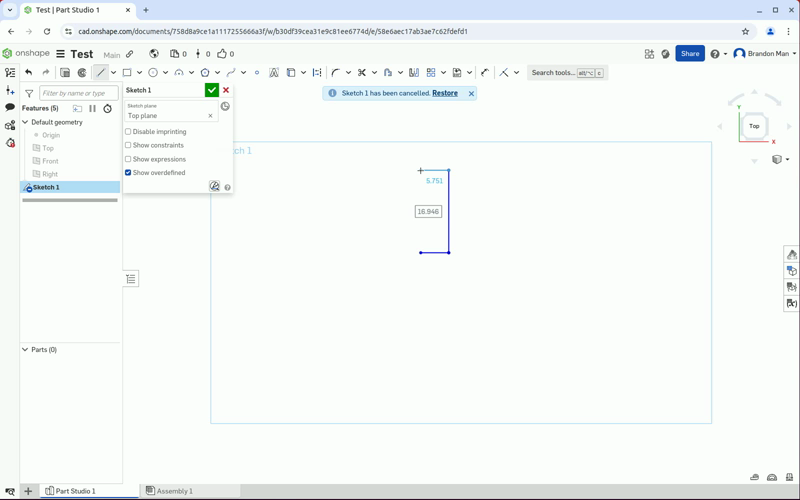
click(420, 170)
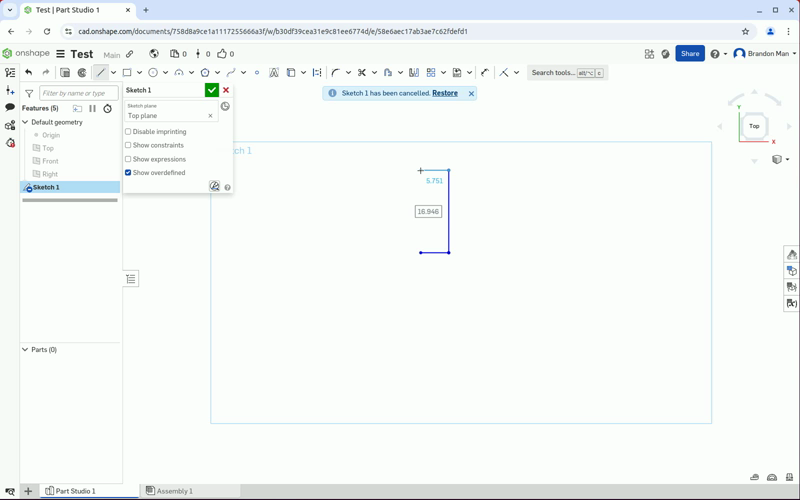
key_up(shift)
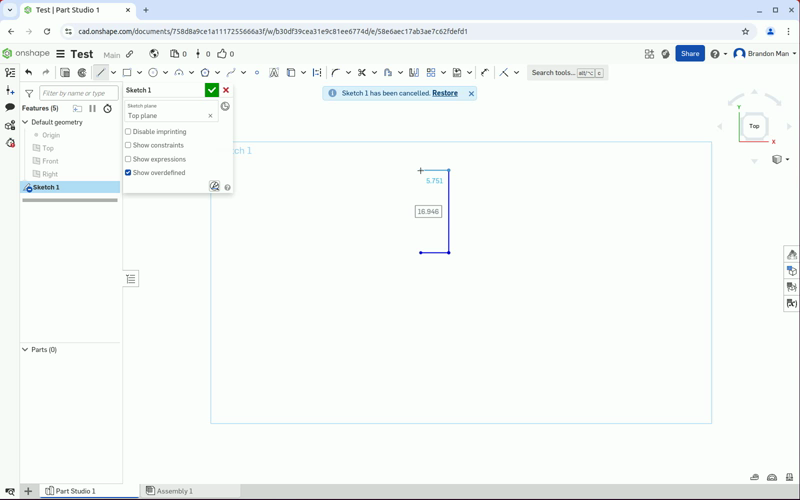
key_down(shift)
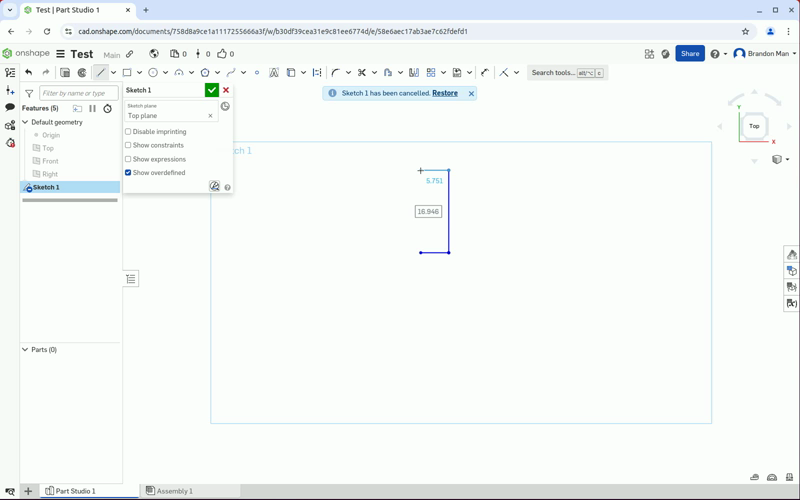
mouse_move(420, 252)
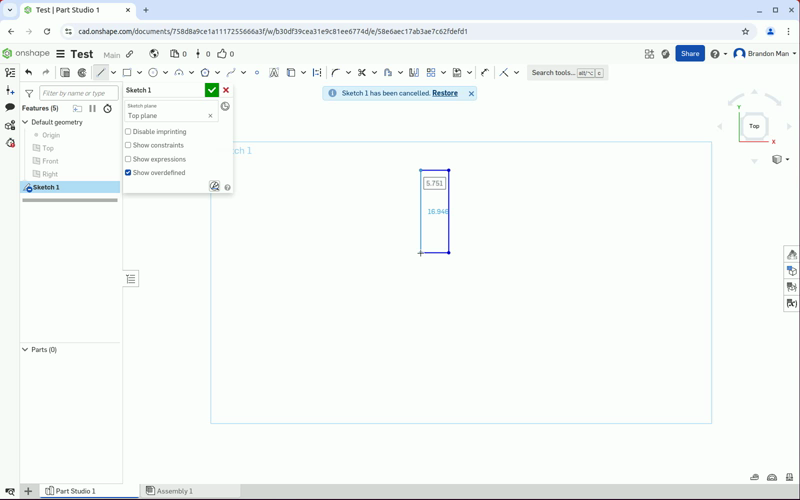
key_up(shift)
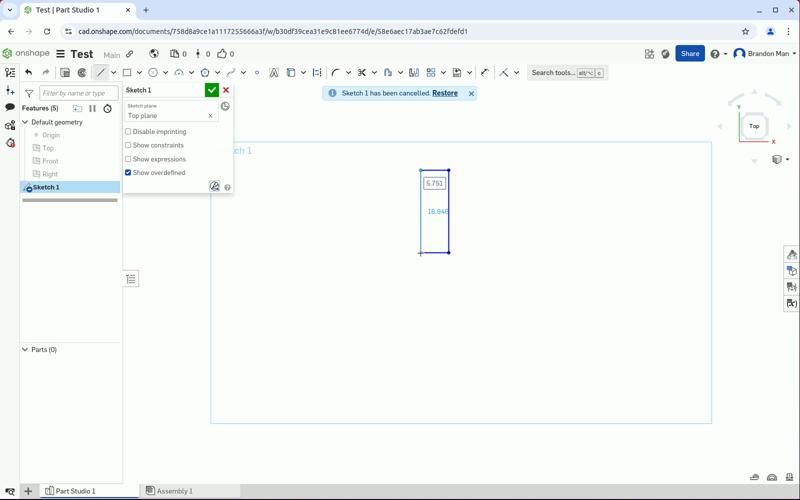
click(420, 252)
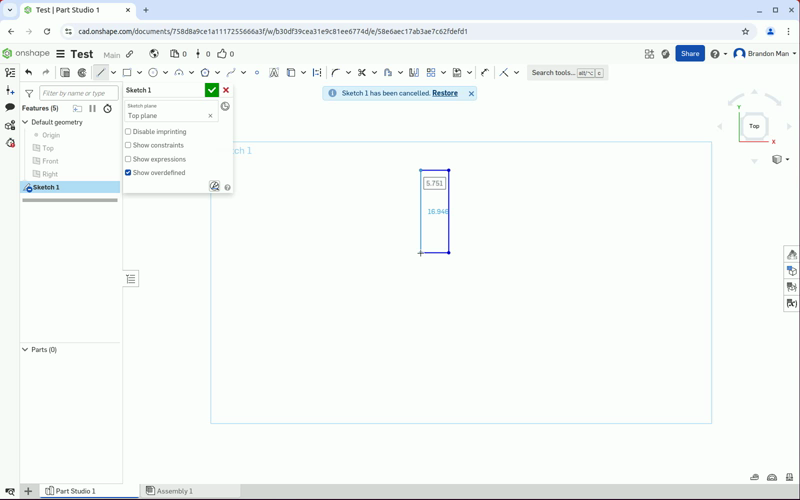
key(esc)
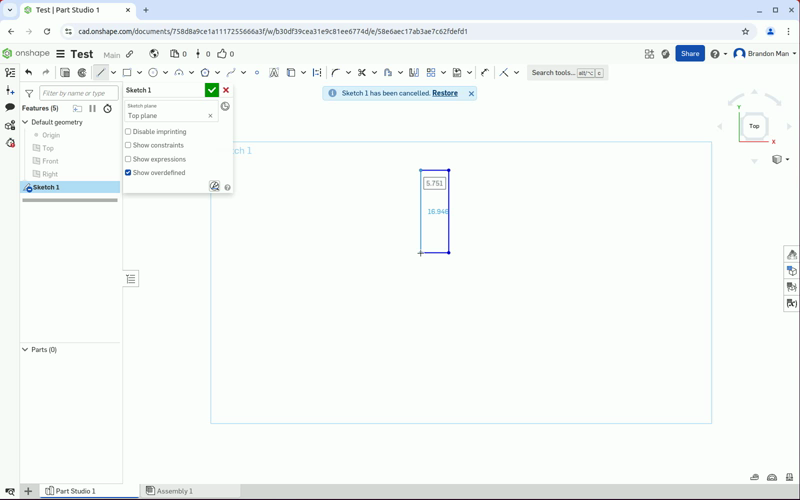
mouse_move(427, 198)
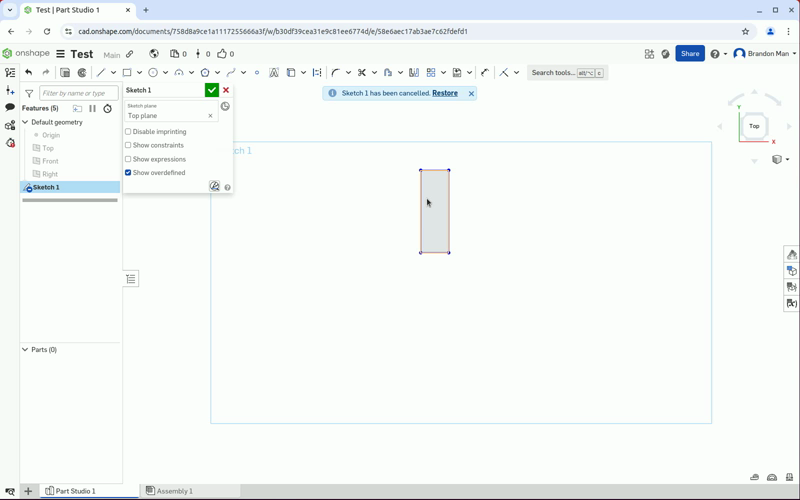
click(427, 198)
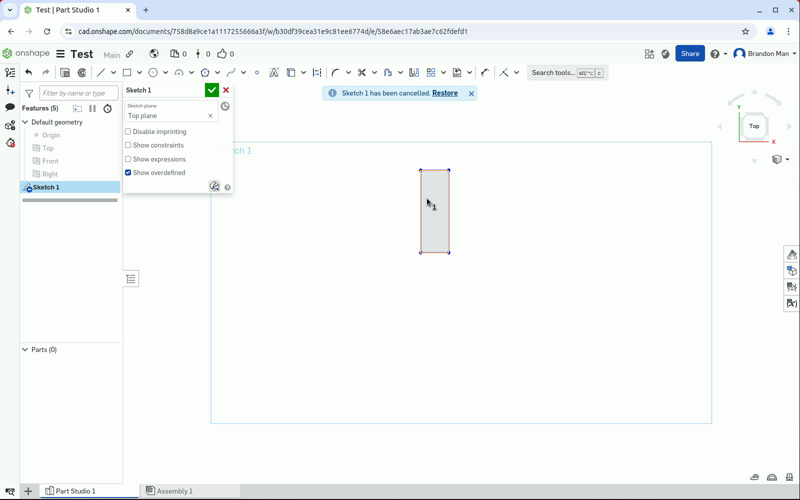
mouse_move(73, 352)
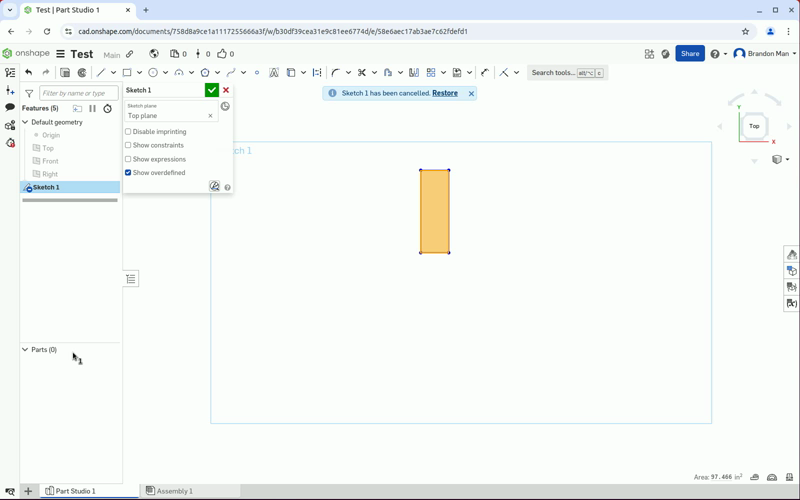
key(shift+y)
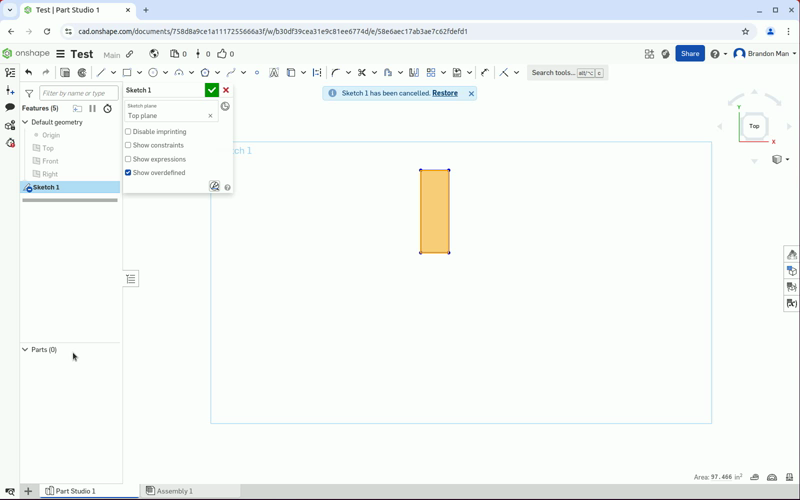
key(shift+e)
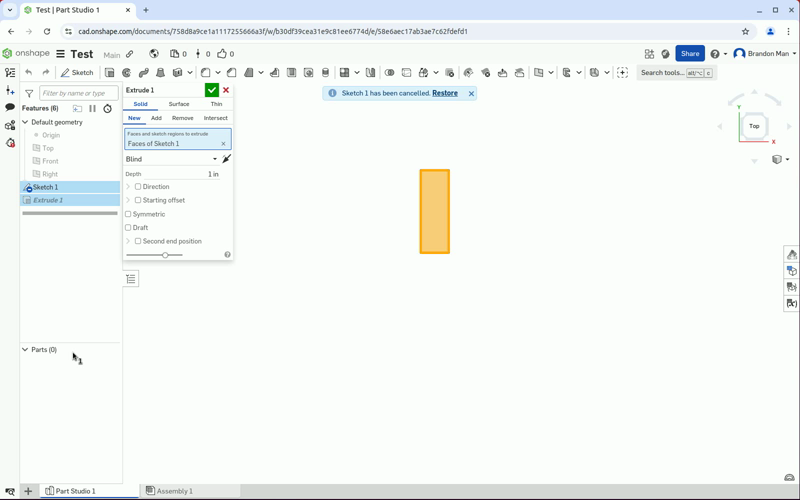
mouse_move(143, 106)
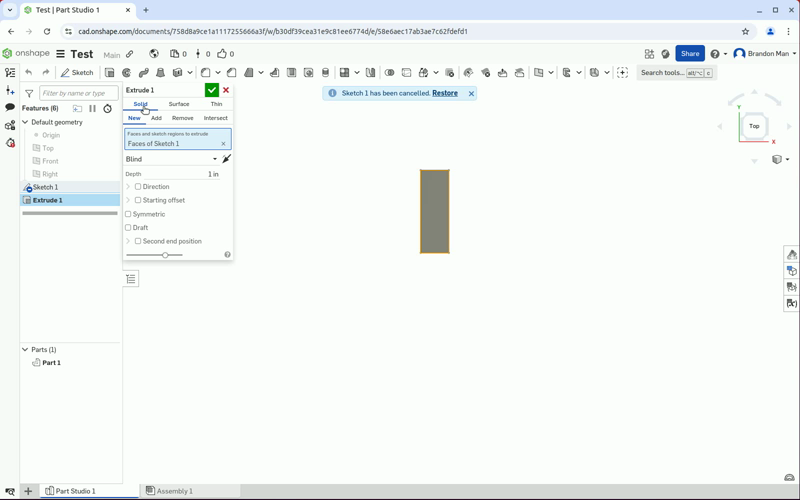
click(143, 106)
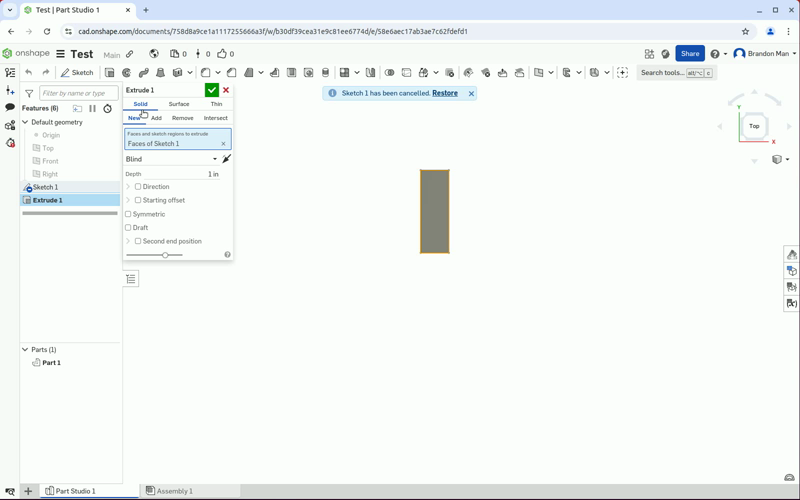
mouse_move(137, 120)
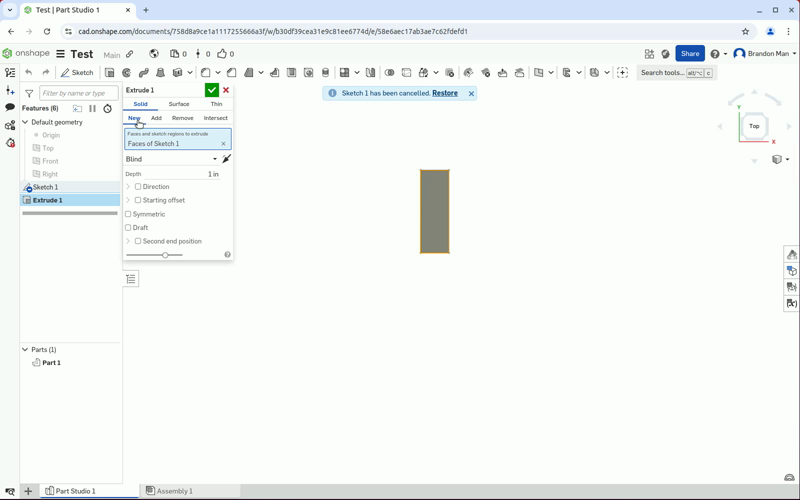
click(137, 120)
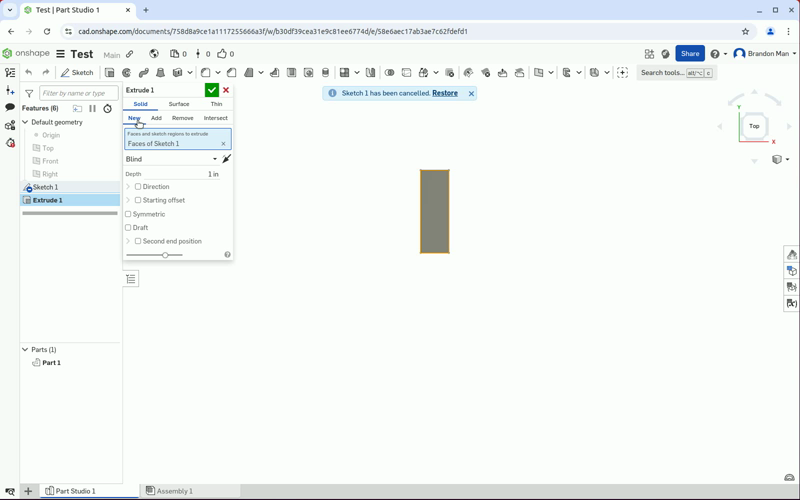
key(tab, 4)
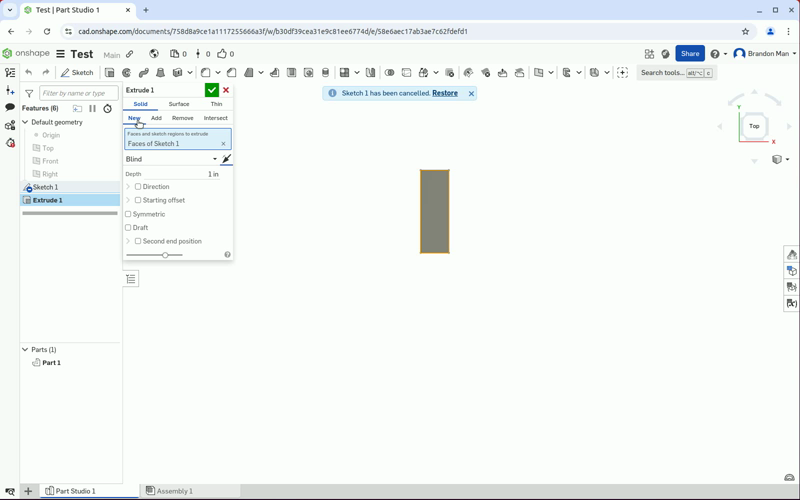
text(2.407)
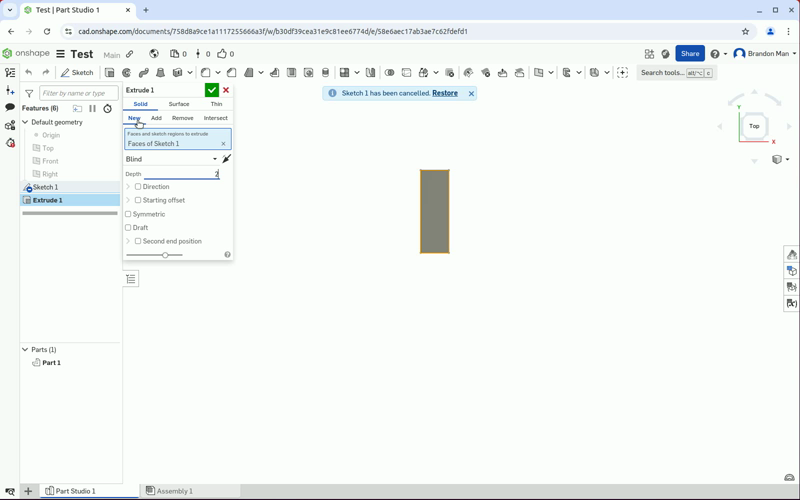
key(enter)
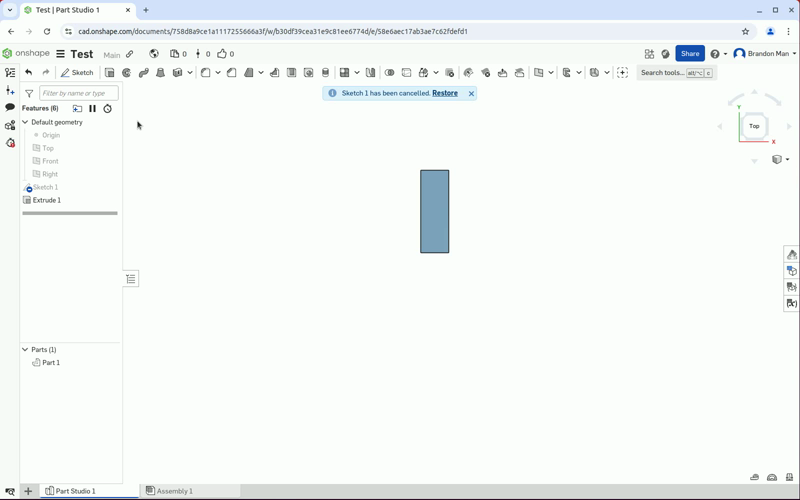
key(shift+h)
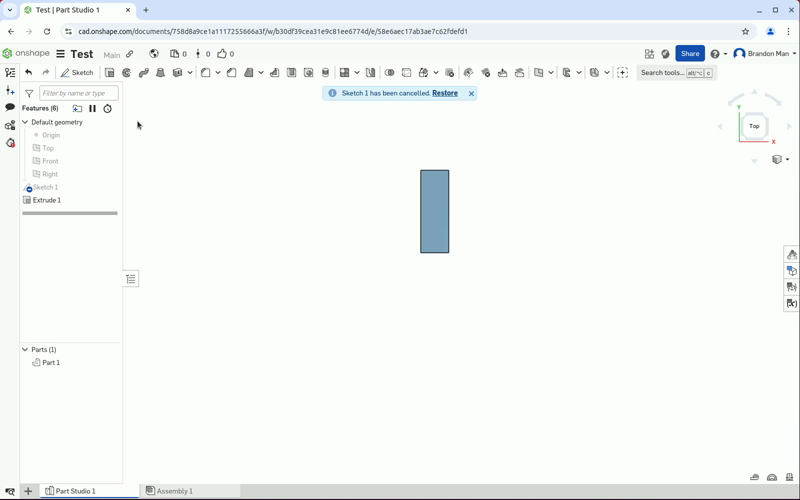
key(shift+h)
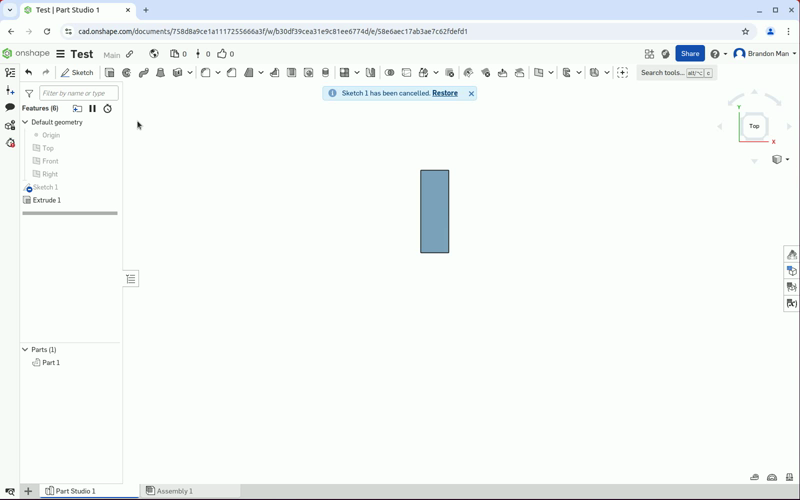
mouse_move(73, 189)
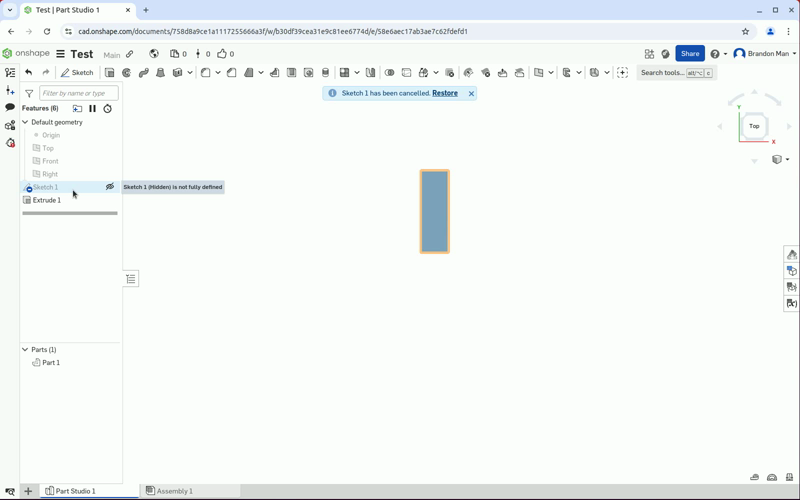
click(73, 189)
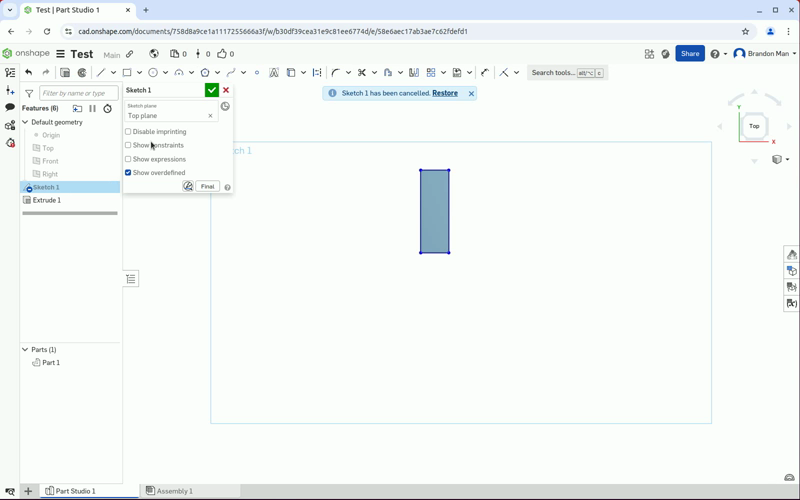
mouse_move(229, 92)
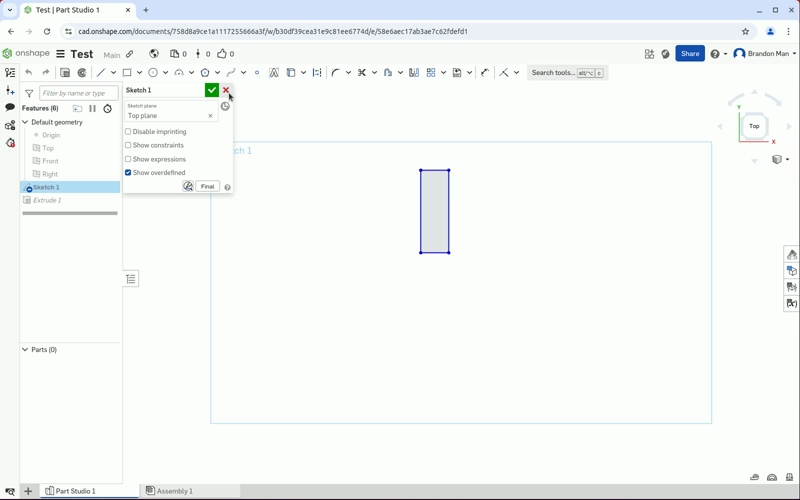
click(229, 92)
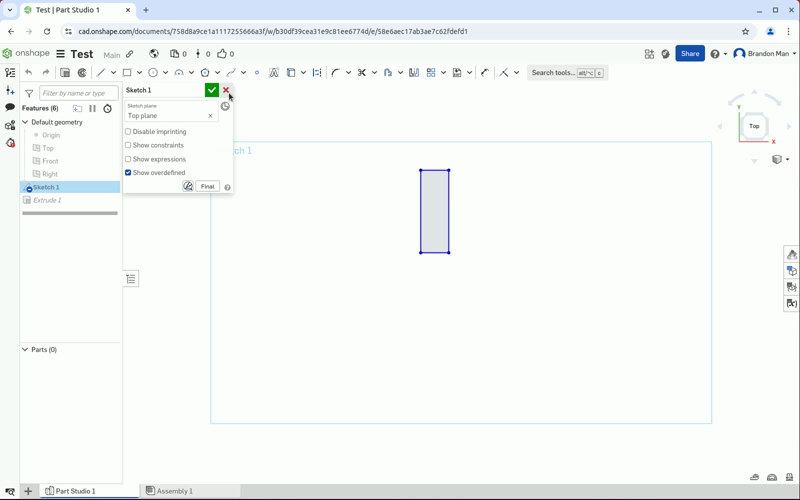
key(shift+s)
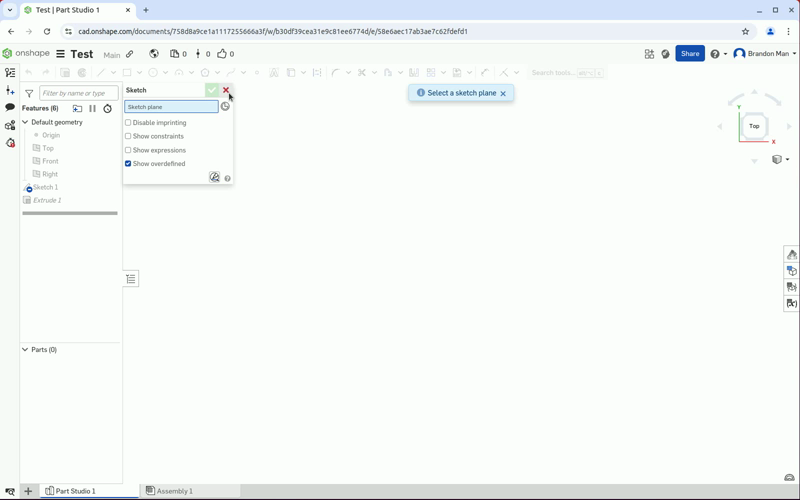
mouse_move(73, 150)
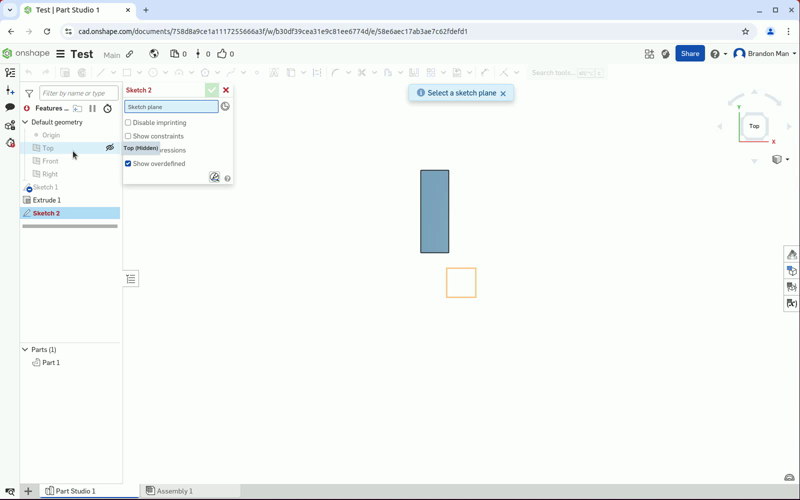
click(73, 150)
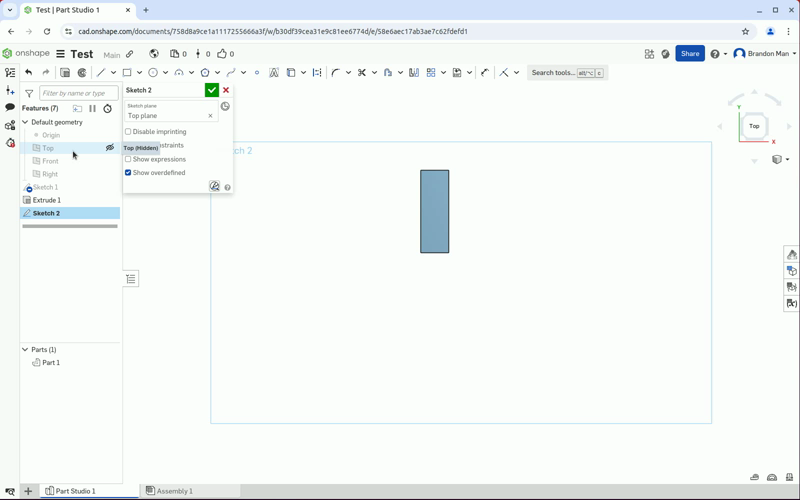
mouse_move(73, 352)
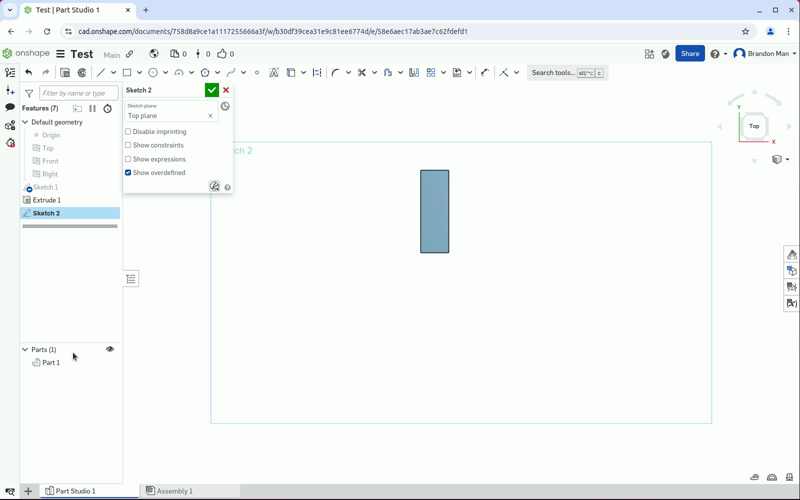
key(y)
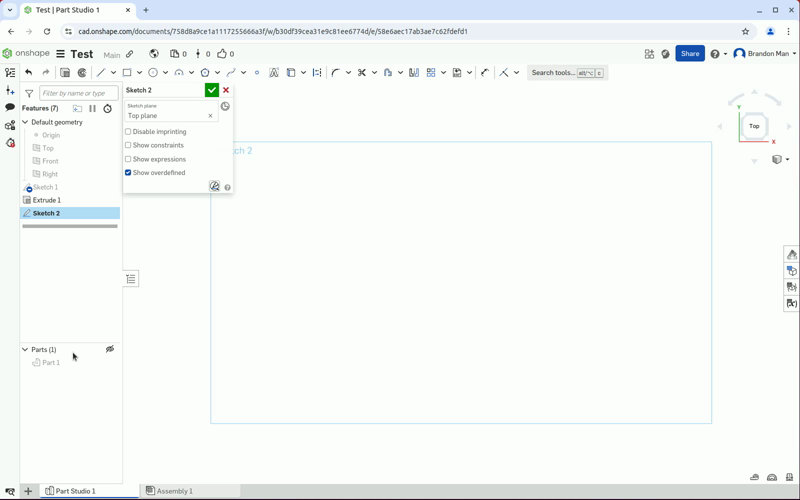
key(l)
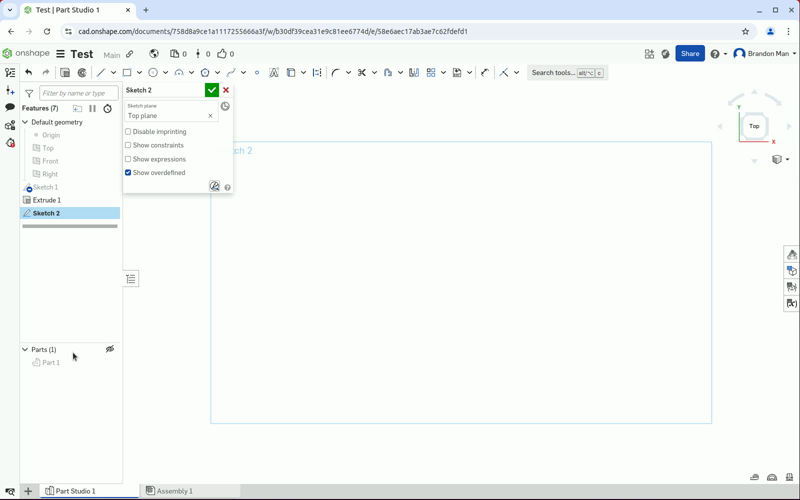
key_down(shift)
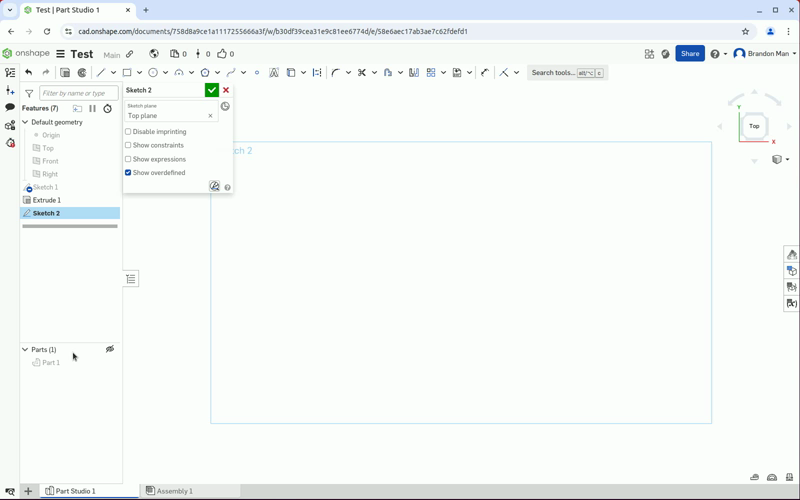
mouse_move(476, 360)
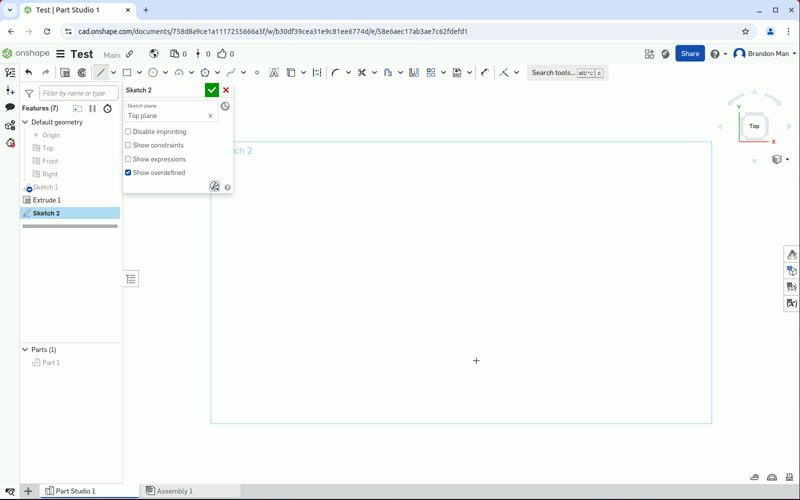
click(476, 360)
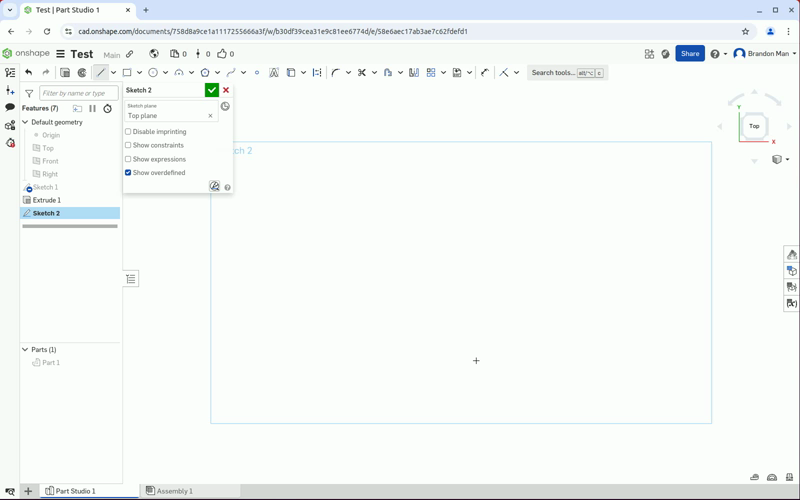
key_up(shift)
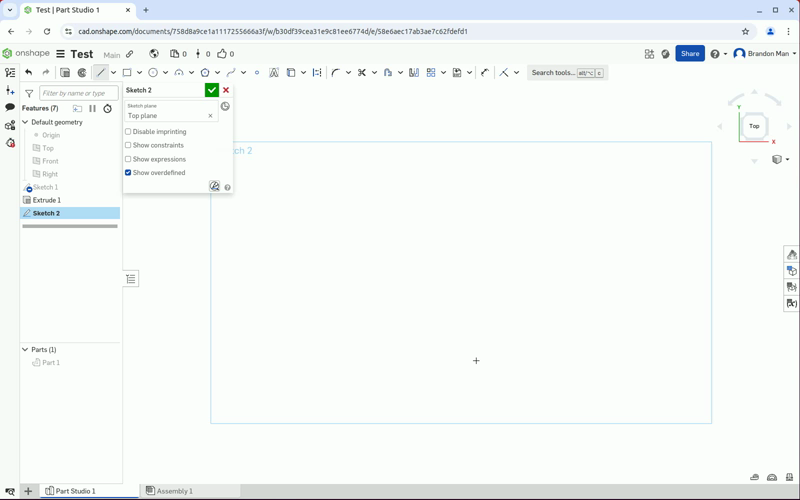
key_down(shift)
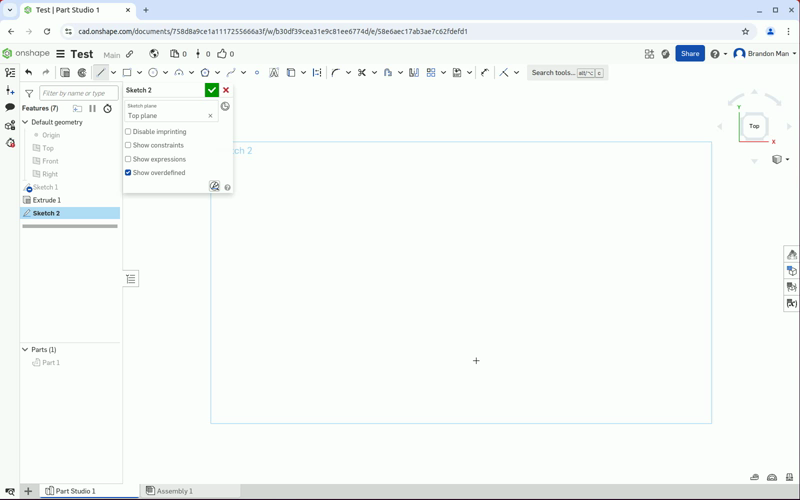
mouse_move(506, 360)
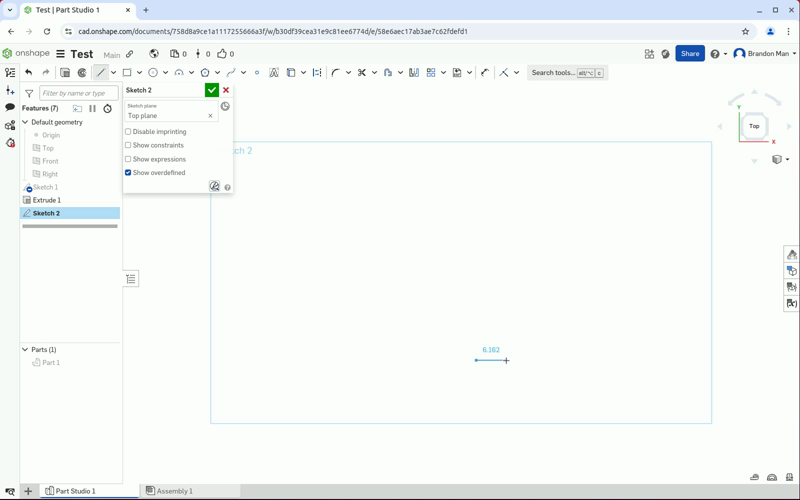
mouse_move(503, 360)
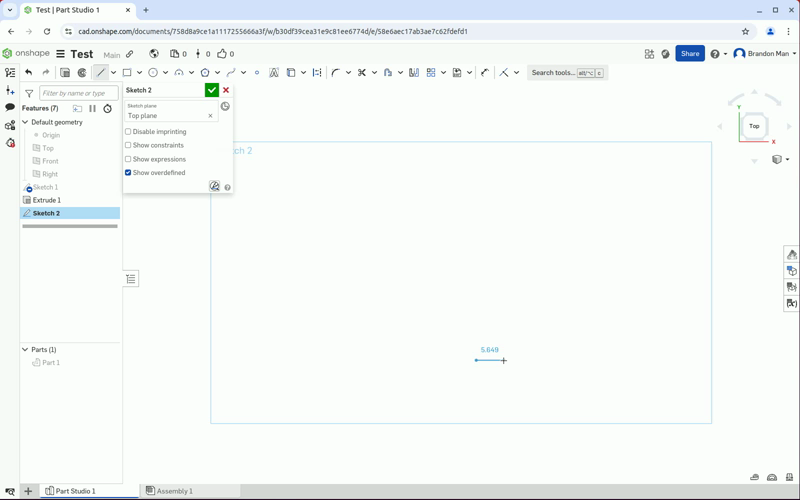
click(503, 360)
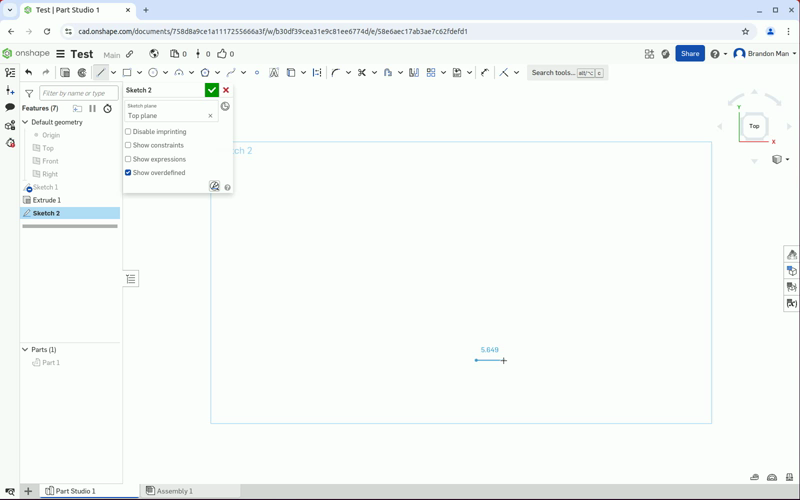
key_up(shift)
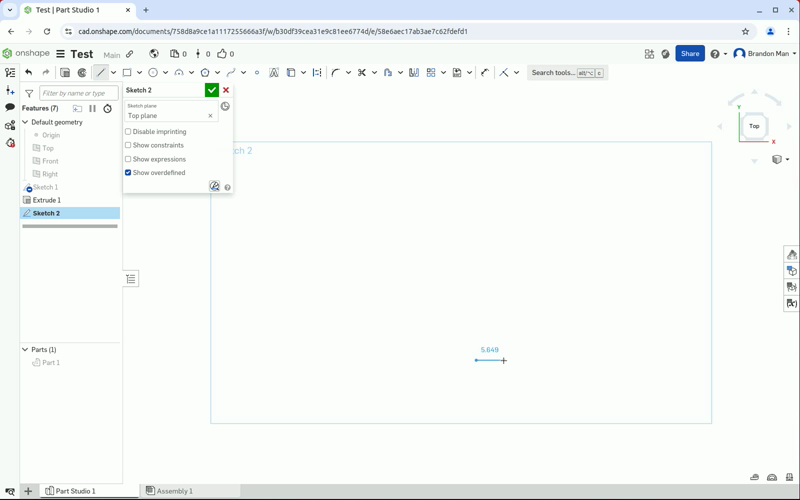
key_down(shift)
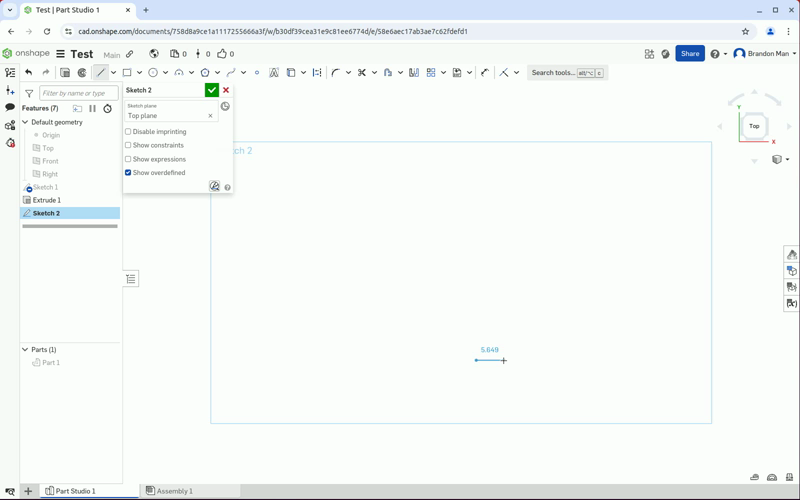
mouse_move(503, 278)
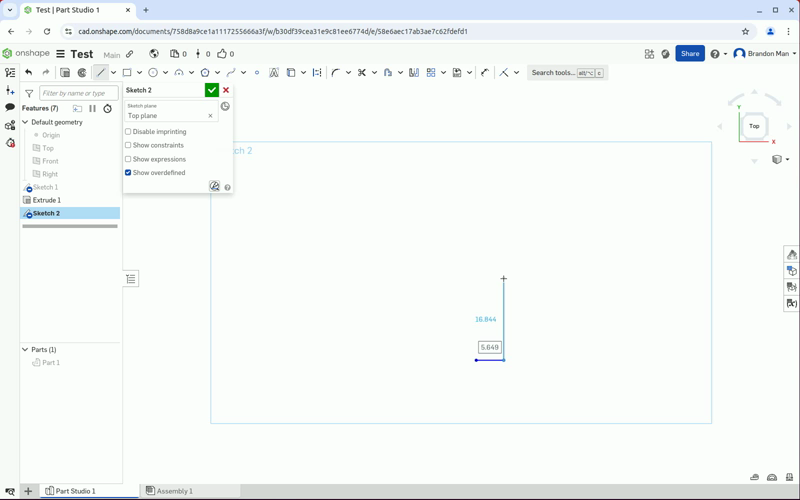
click(503, 278)
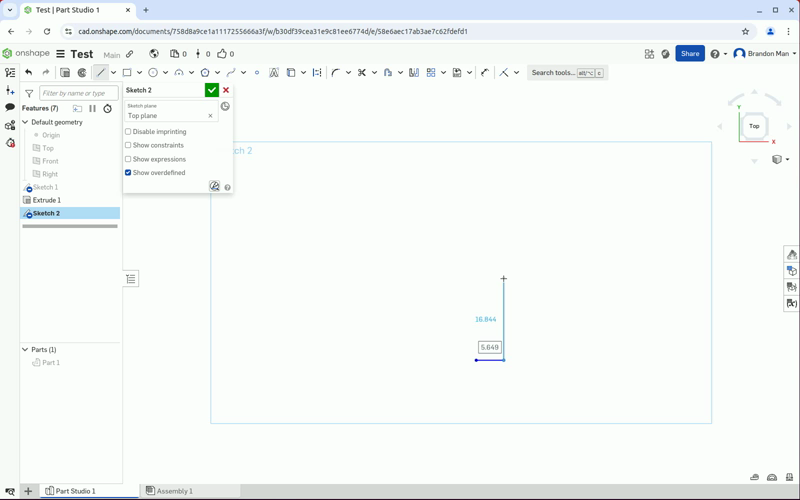
key_up(shift)
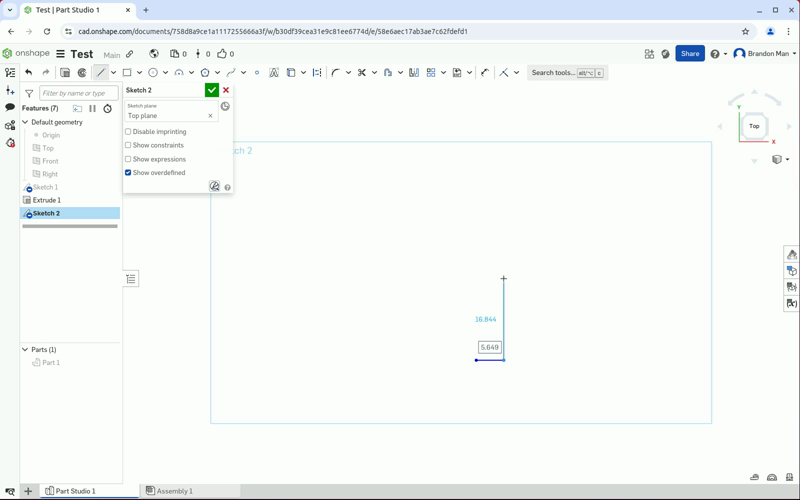
key_down(shift)
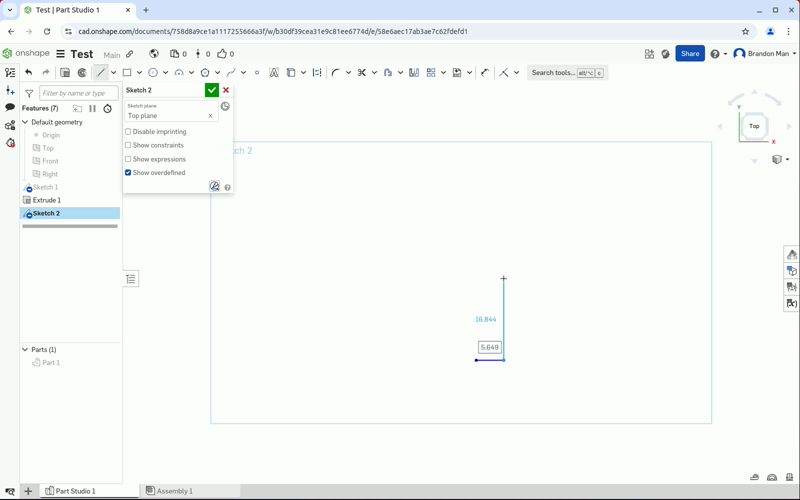
mouse_move(533, 278)
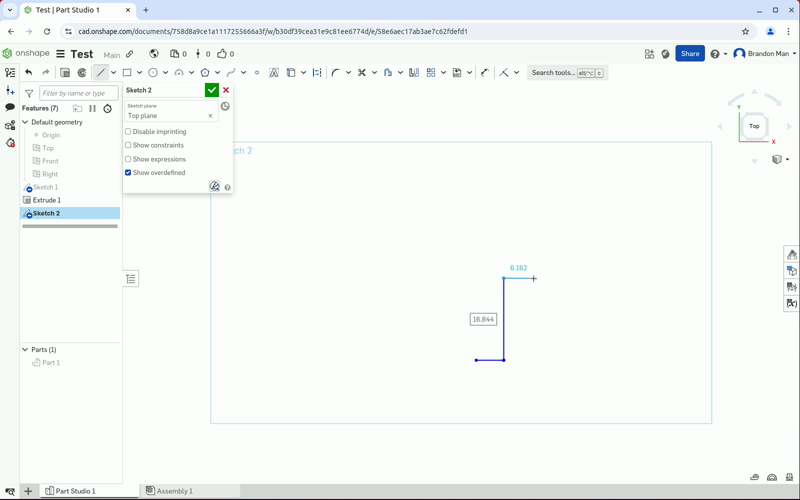
mouse_move(476, 278)
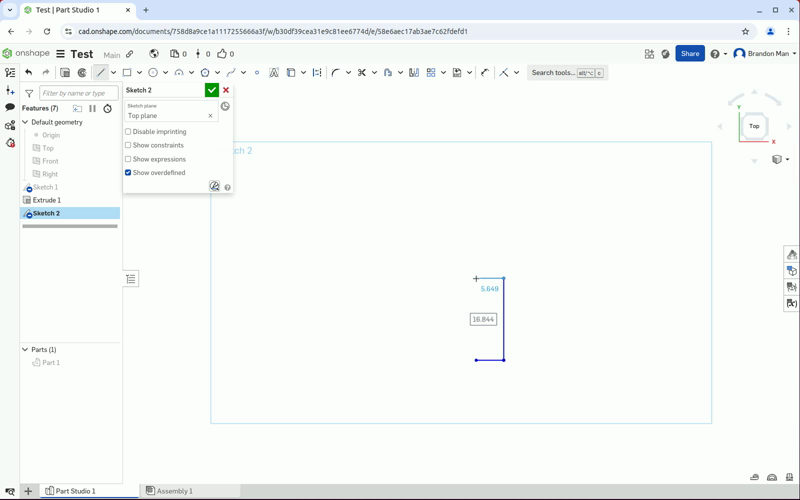
click(476, 278)
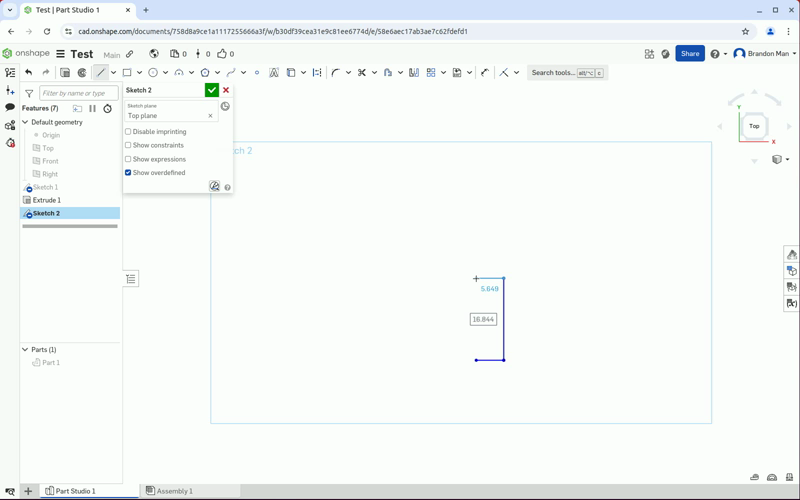
key_up(shift)
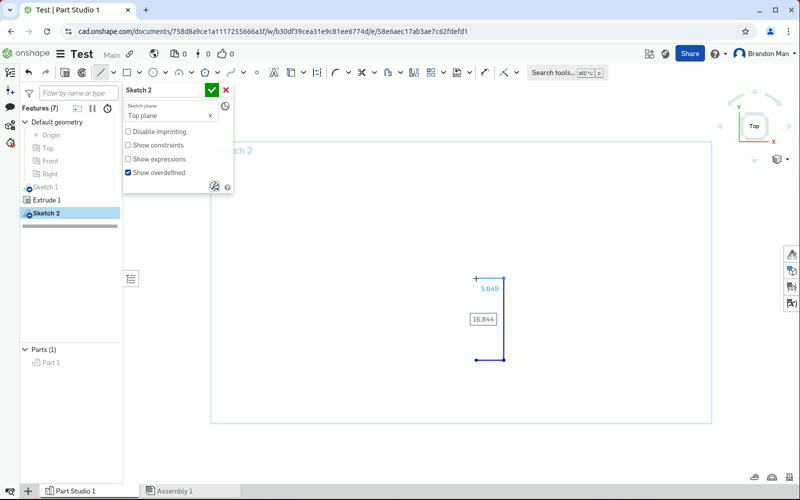
key_down(shift)
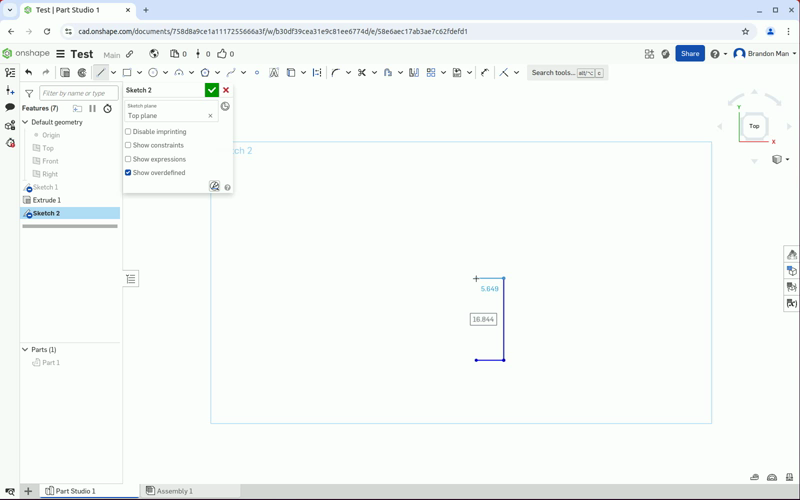
mouse_move(476, 360)
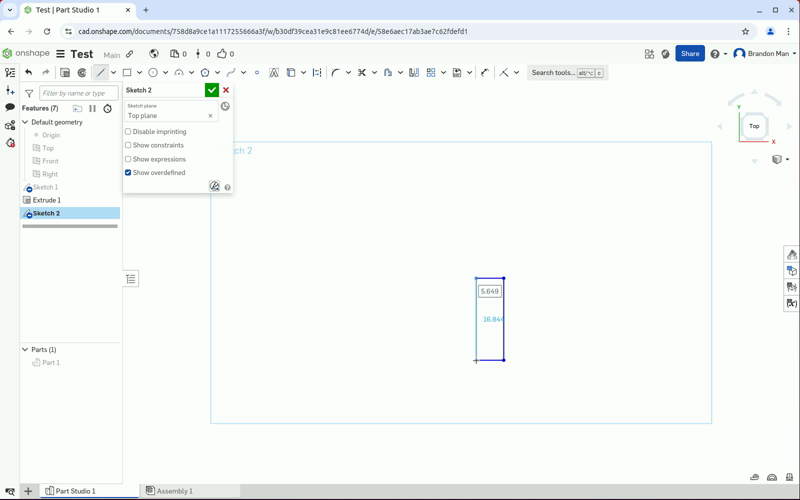
key_up(shift)
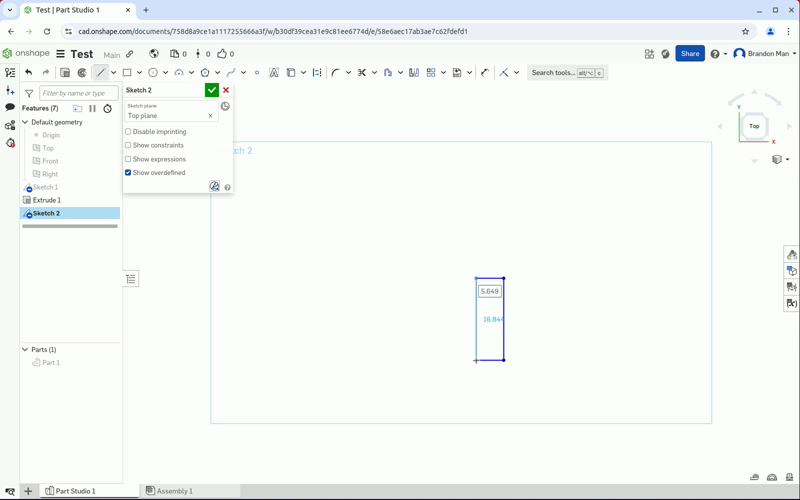
click(476, 360)
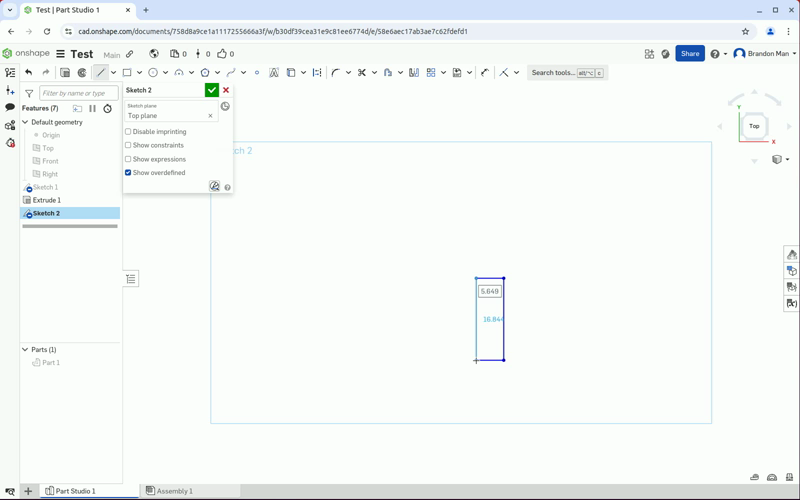
key(esc)
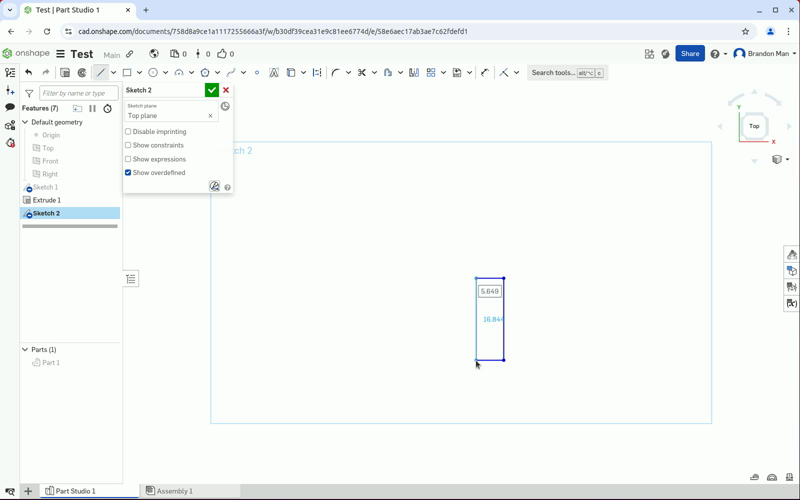
mouse_move(489, 320)
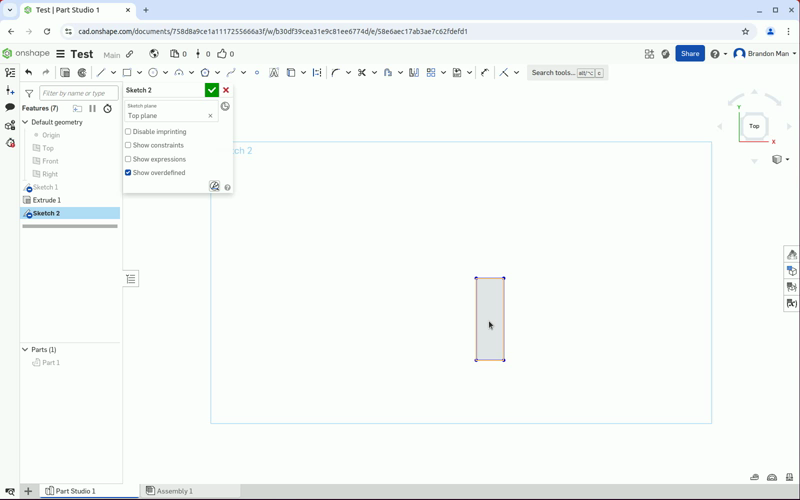
click(489, 320)
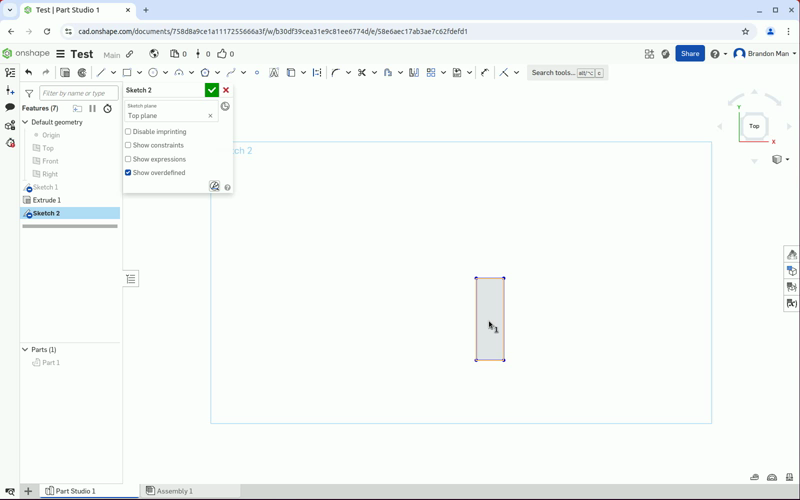
mouse_move(73, 352)
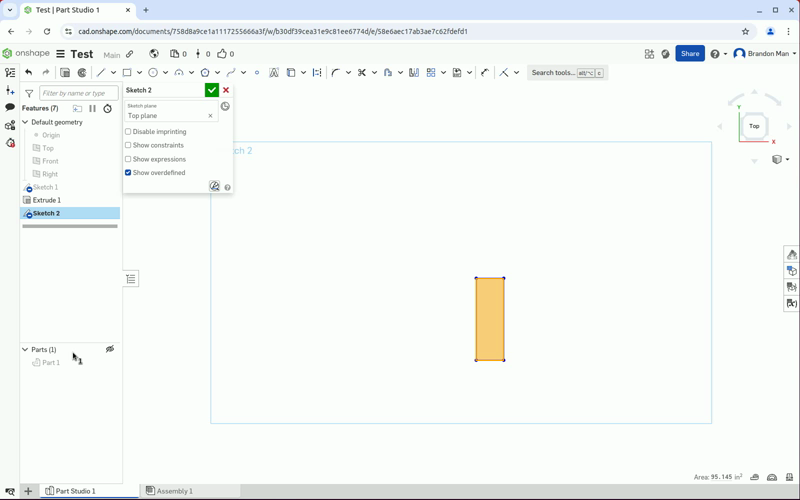
key(shift+y)
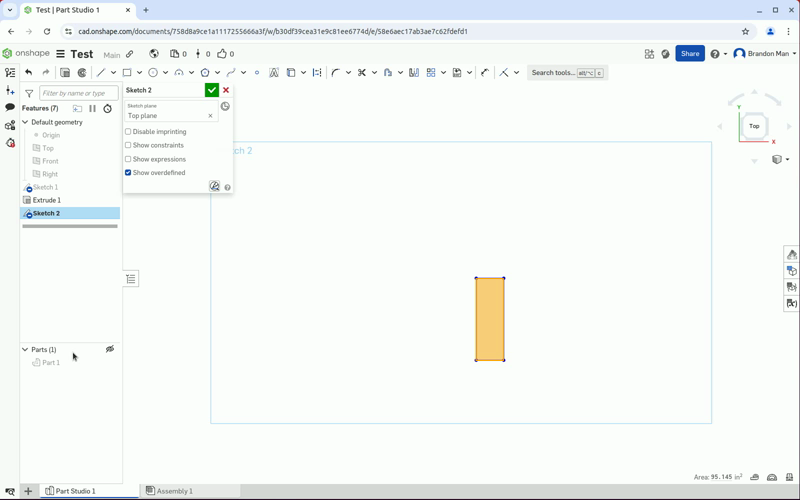
key(shift+e)
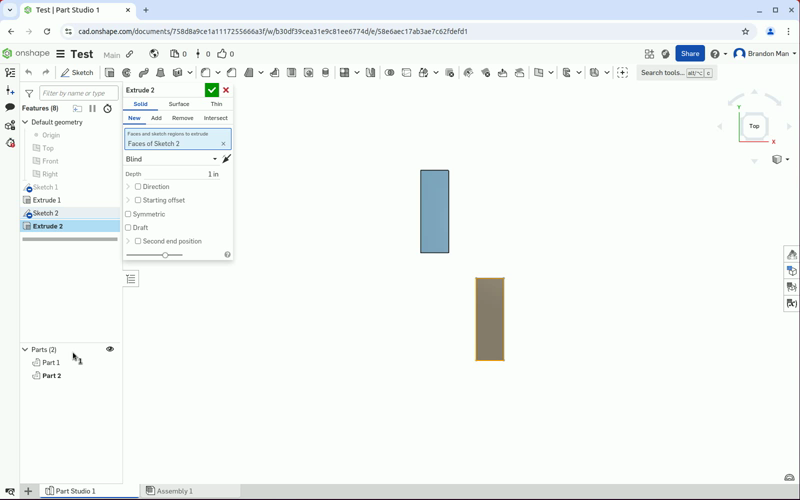
mouse_move(143, 106)
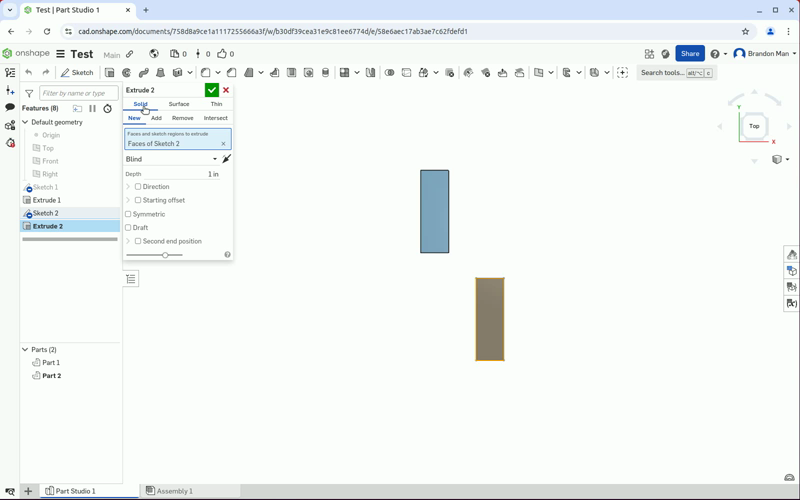
click(143, 106)
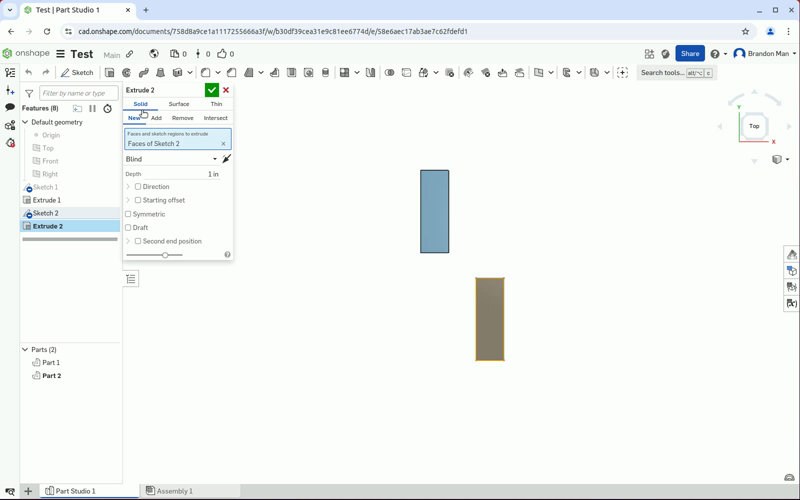
mouse_move(137, 120)
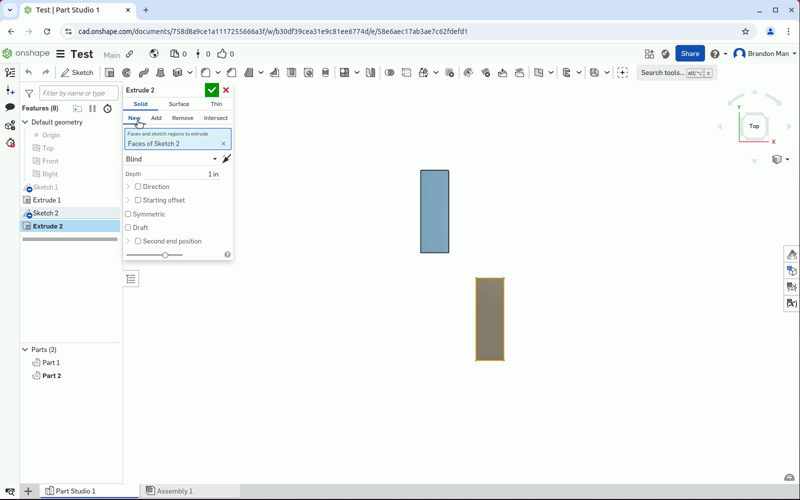
click(137, 120)
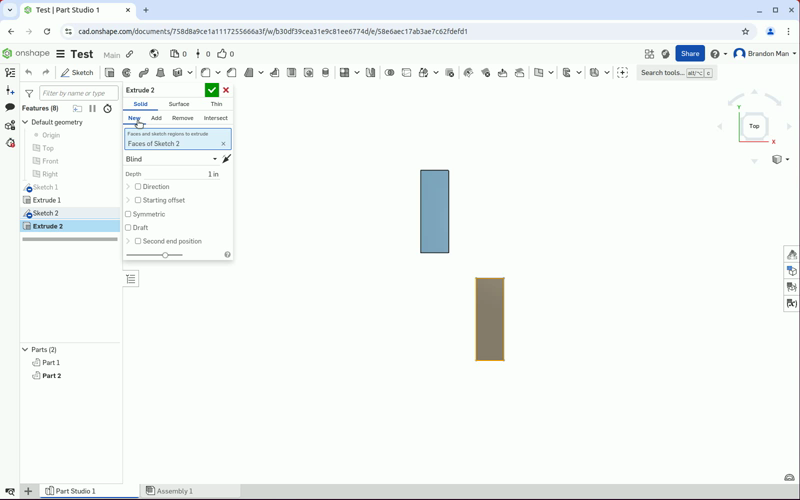
key(tab, 4)
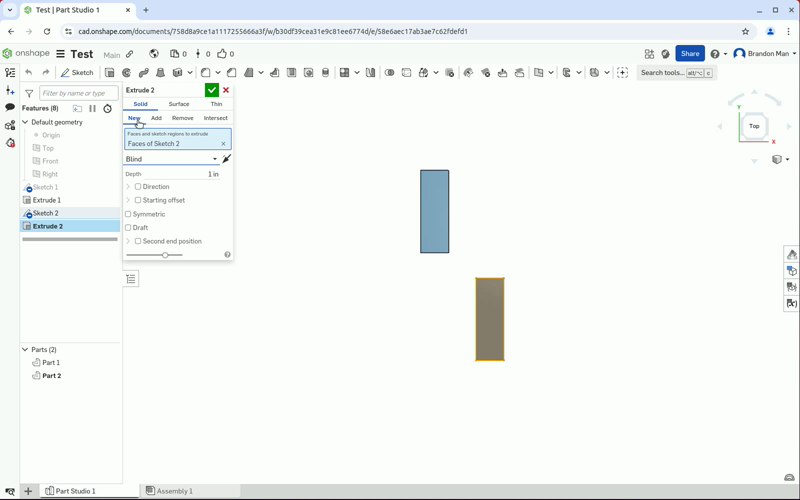
text(2.407)
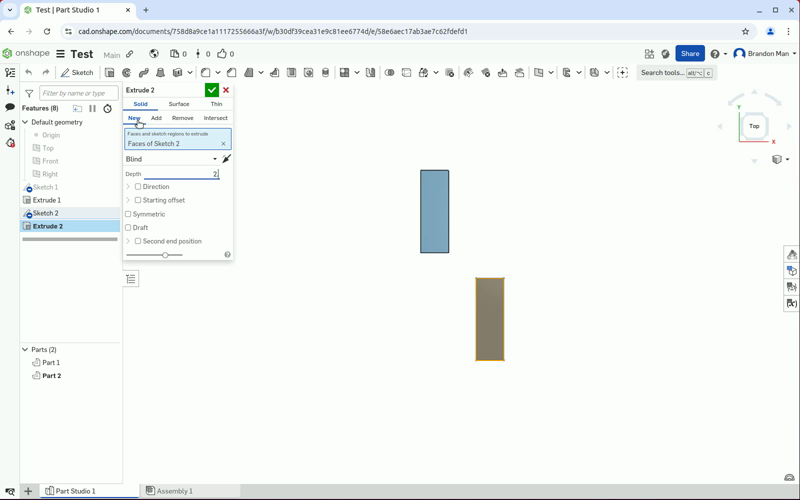
key(enter)
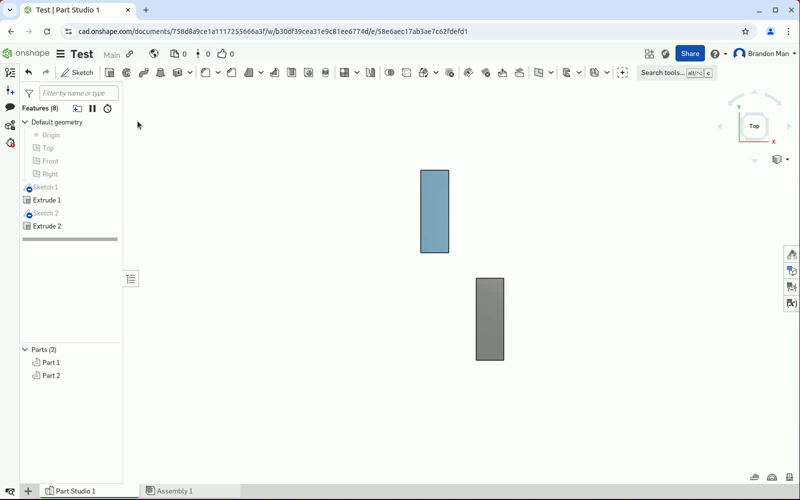
key(shift+h)
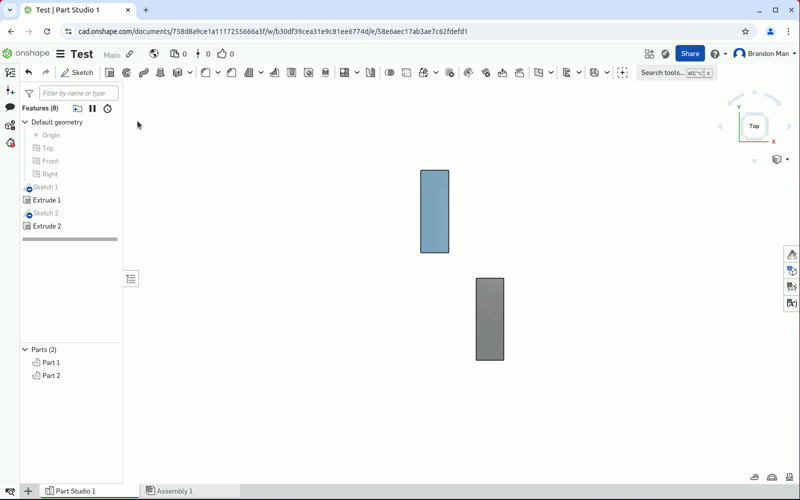
key(shift+h)
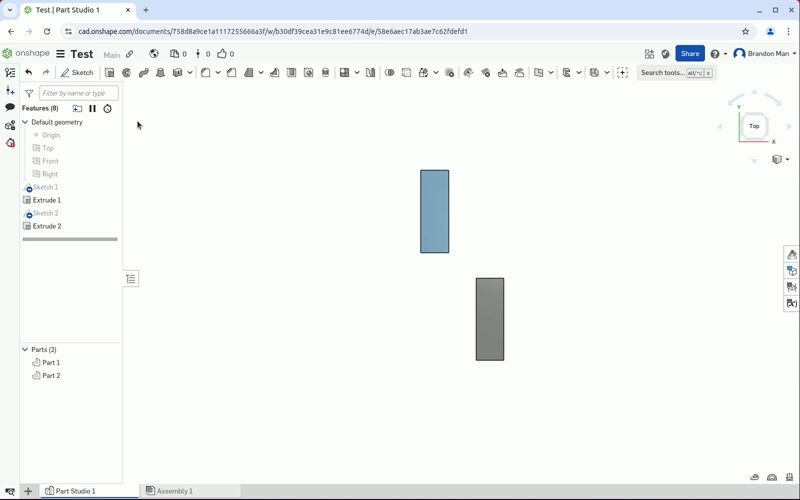
mouse_move(73, 189)
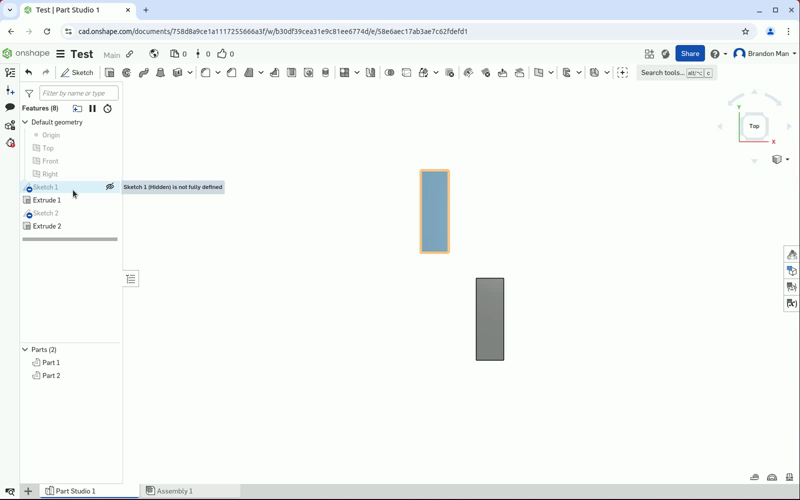
click(73, 189)
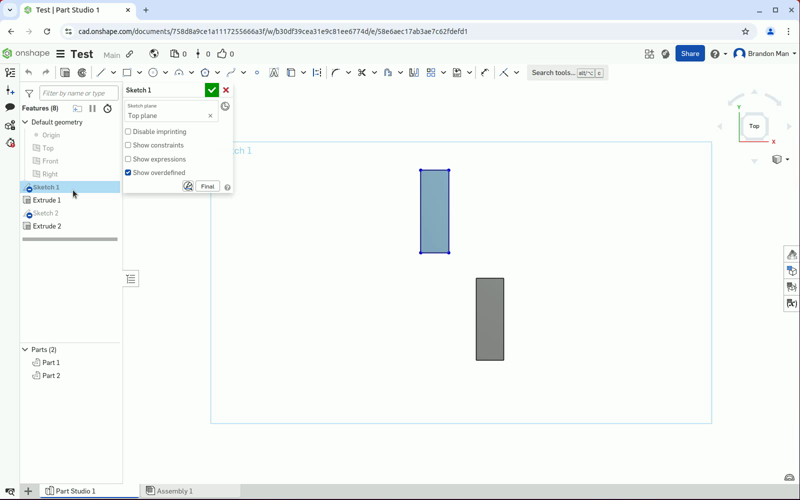
mouse_move(229, 92)
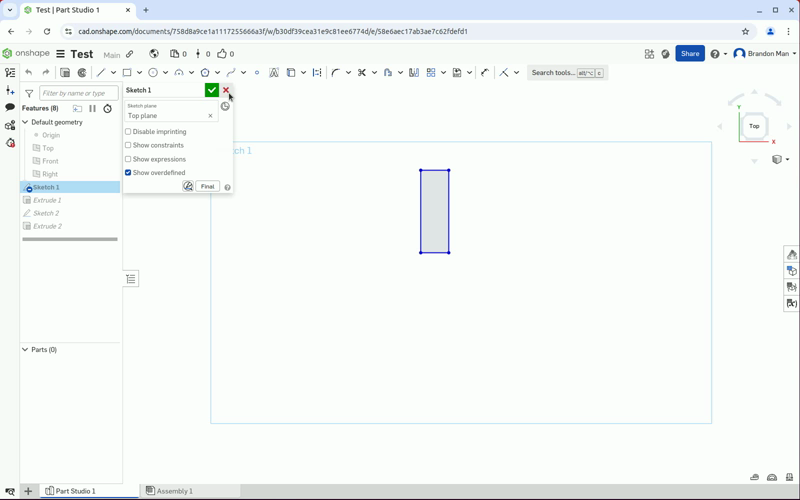
click(229, 92)
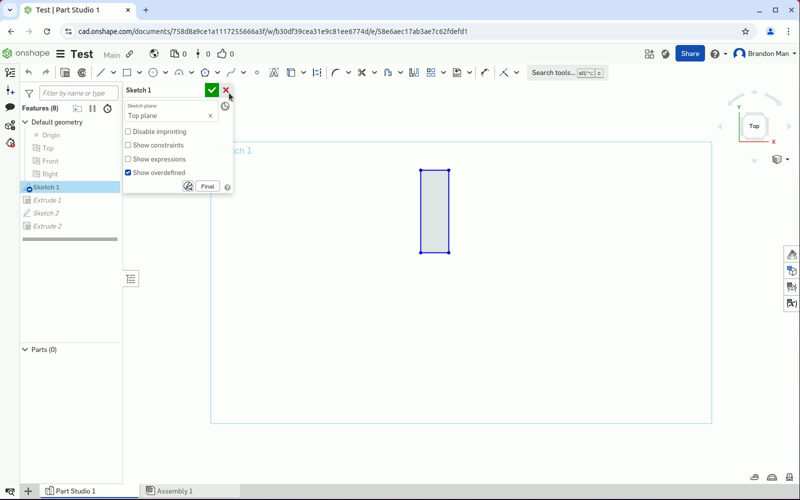
key(shift+s)
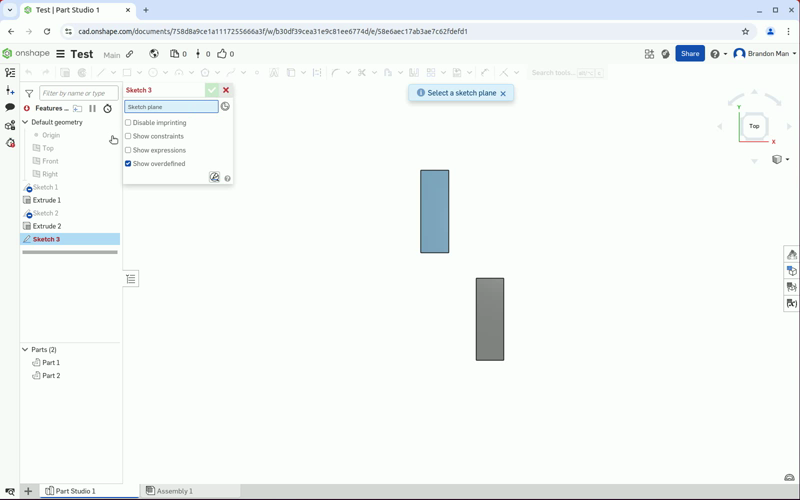
mouse_move(73, 150)
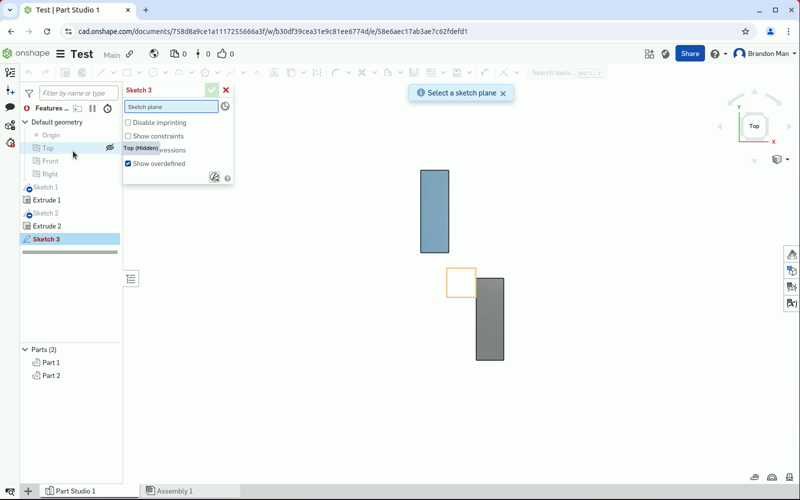
click(73, 150)
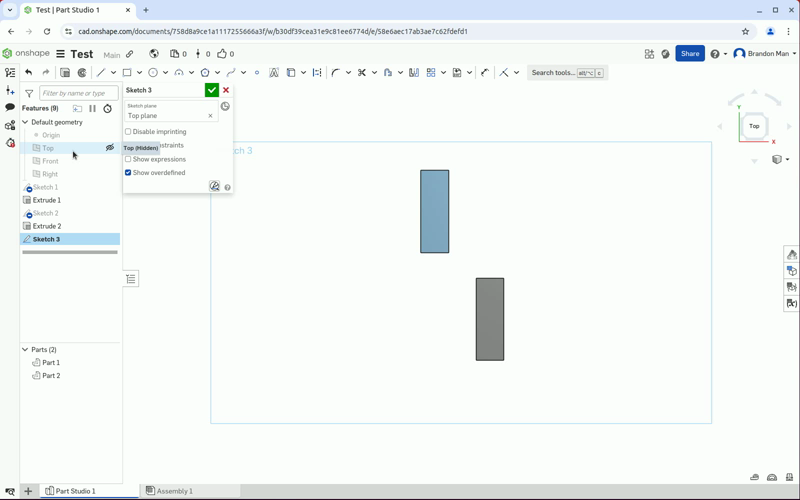
mouse_move(73, 352)
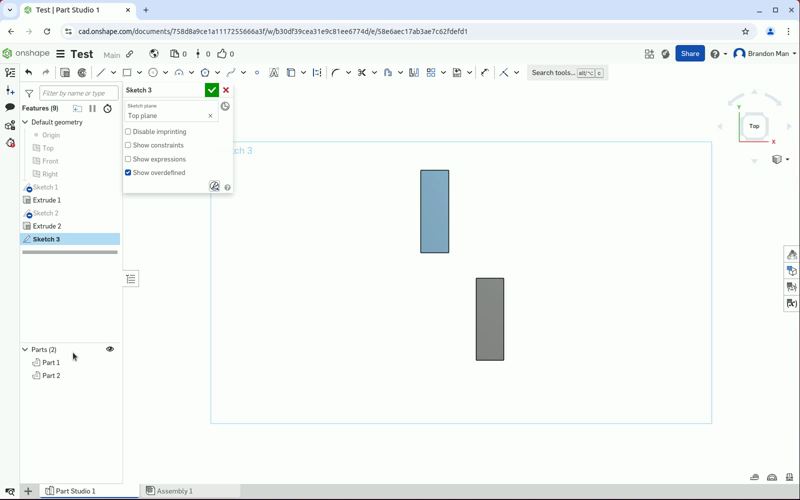
key(y)
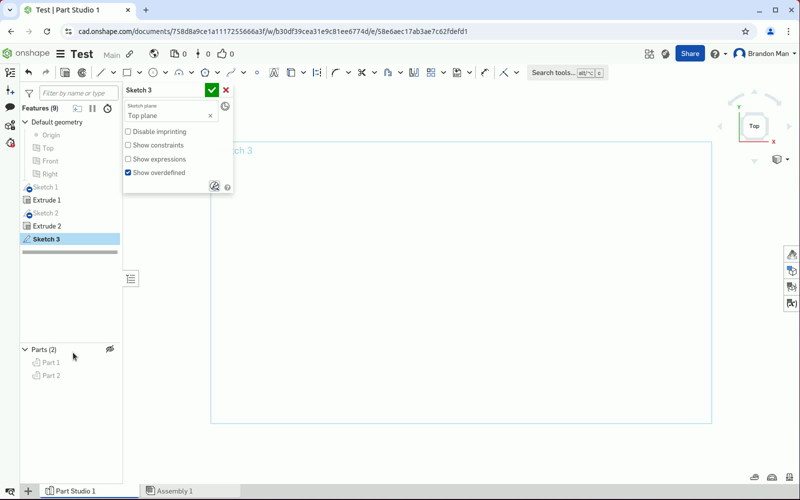
key(l)
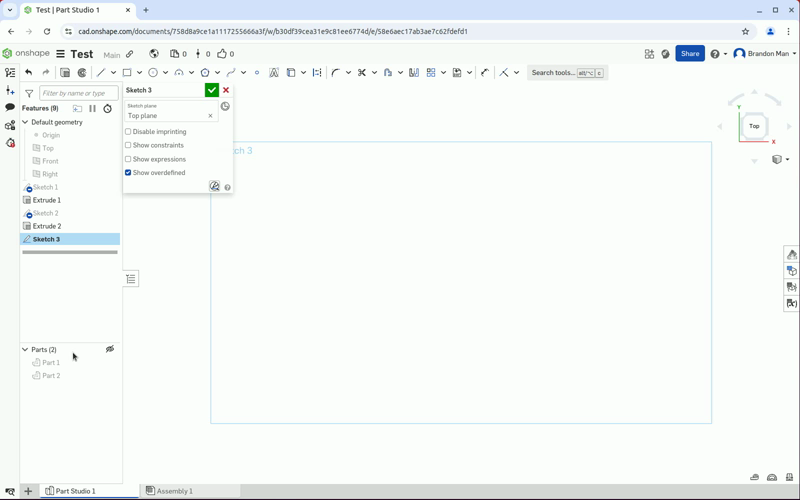
key_down(shift)
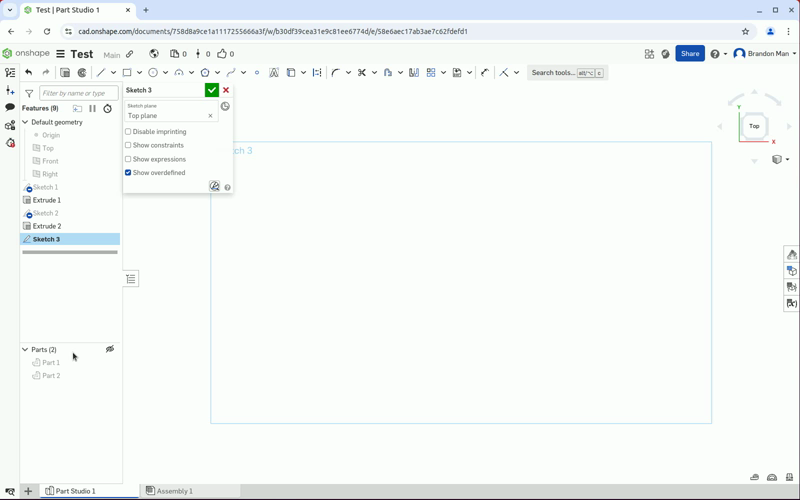
mouse_move(420, 279)
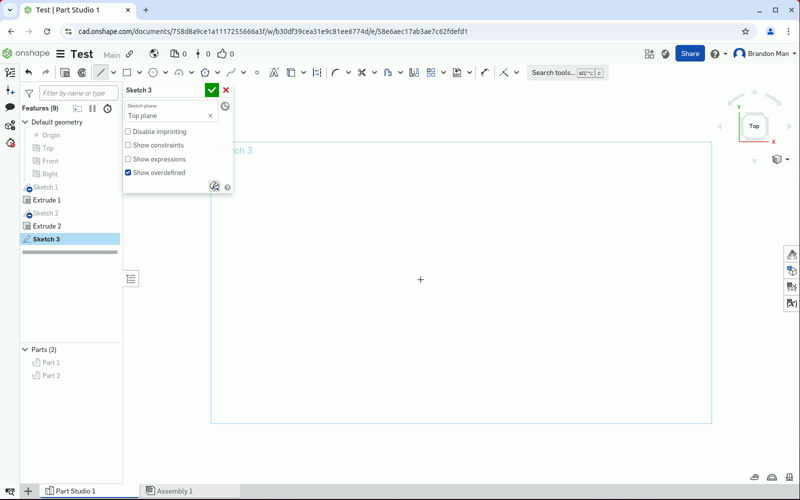
click(420, 279)
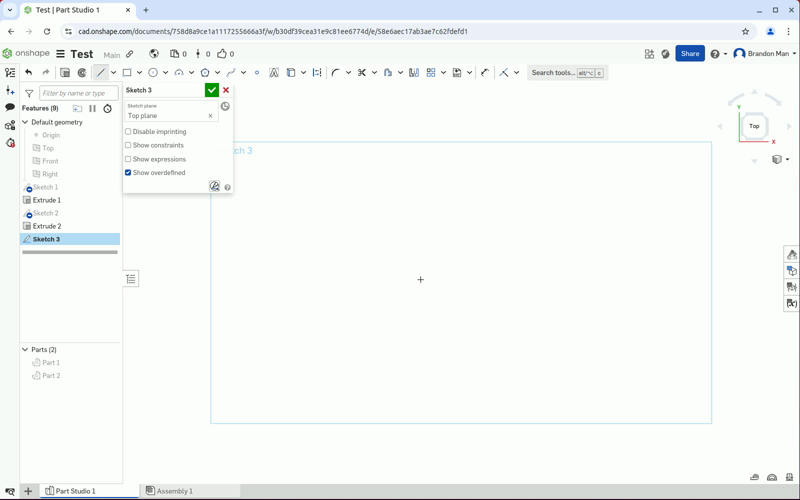
key_up(shift)
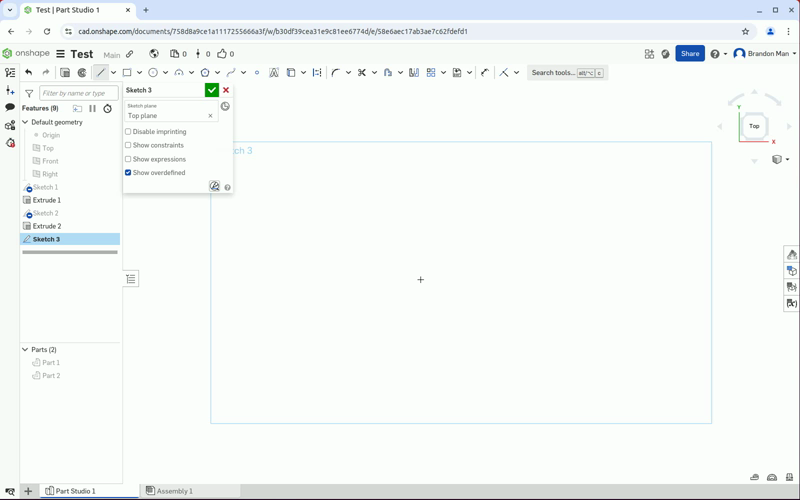
key_down(shift)
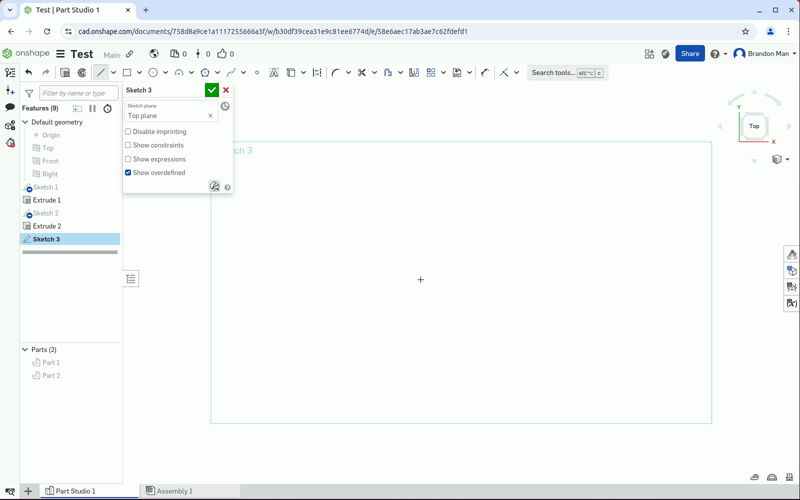
mouse_move(450, 279)
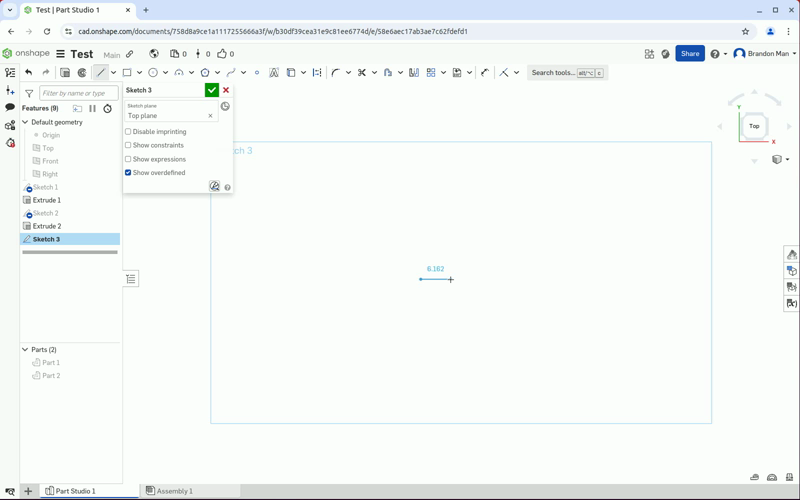
mouse_move(475, 279)
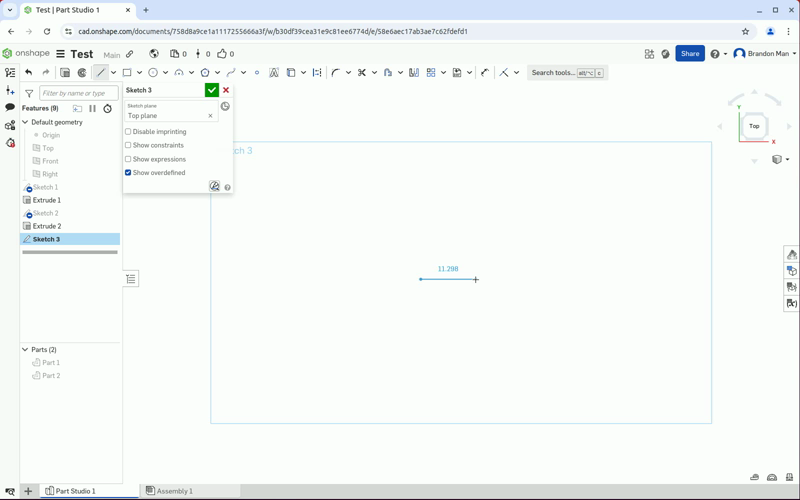
click(475, 279)
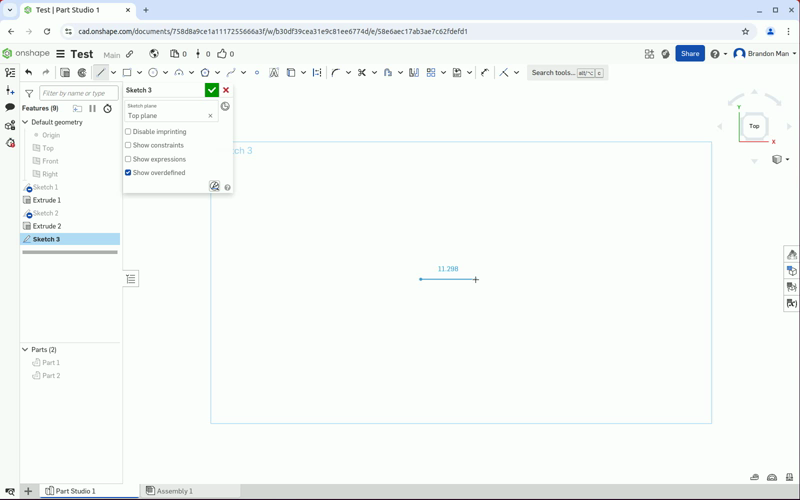
key_up(shift)
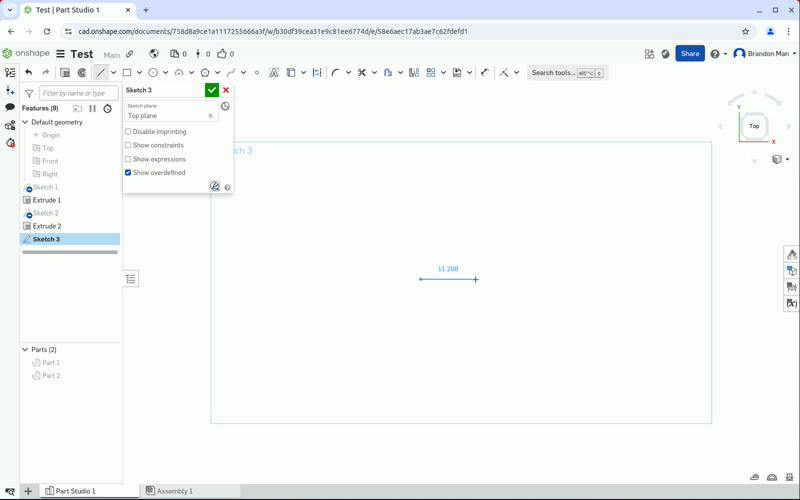
key_down(shift)
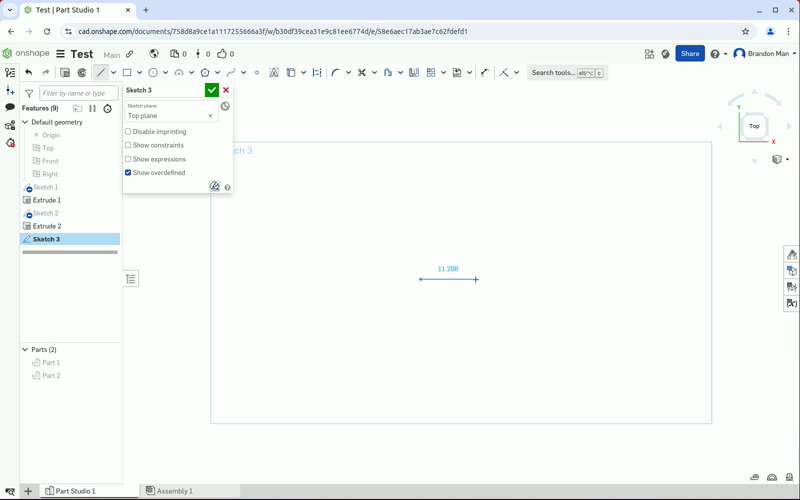
mouse_move(505, 279)
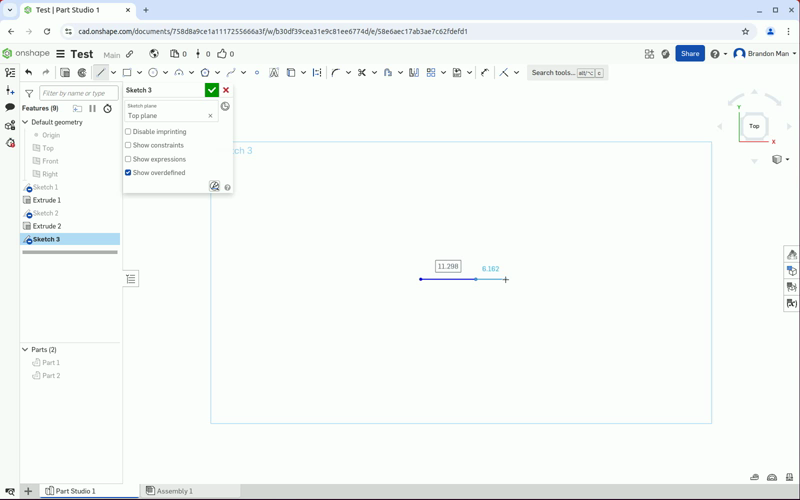
mouse_move(503, 279)
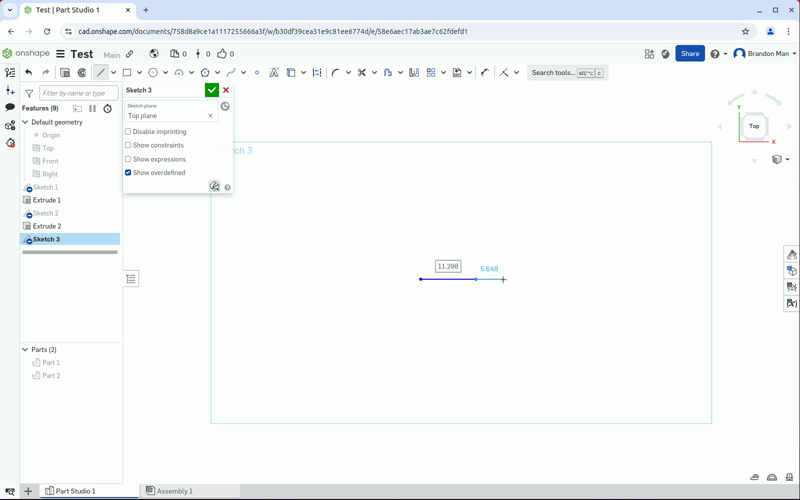
click(503, 279)
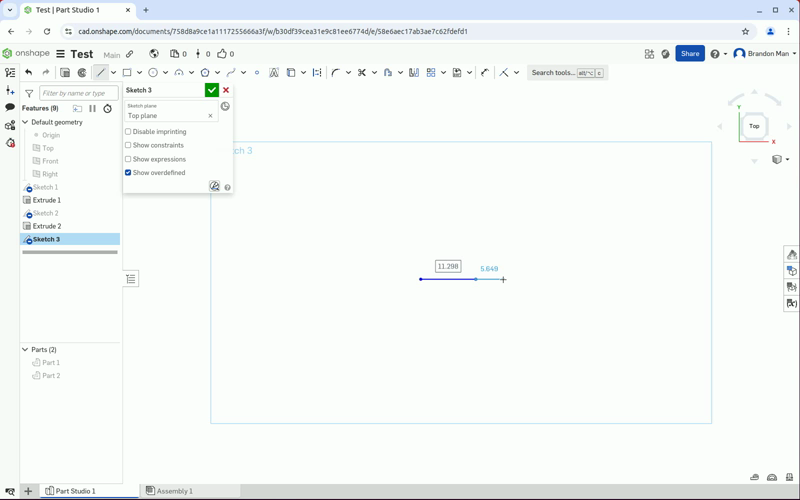
key_up(shift)
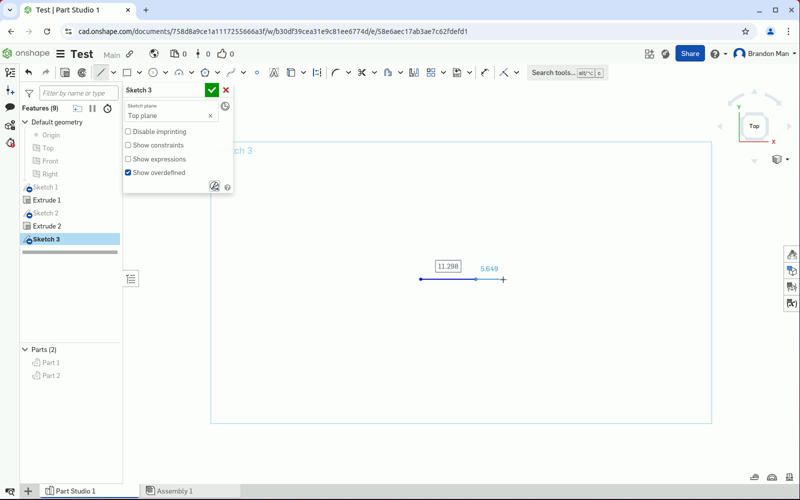
key_down(shift)
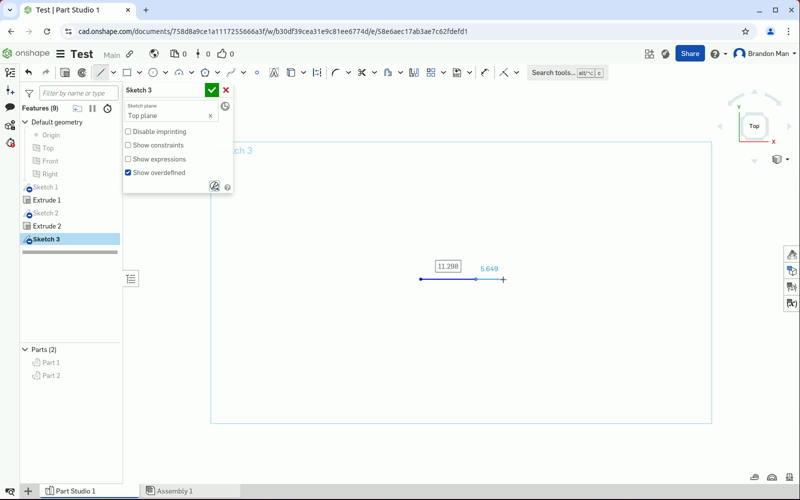
mouse_move(533, 279)
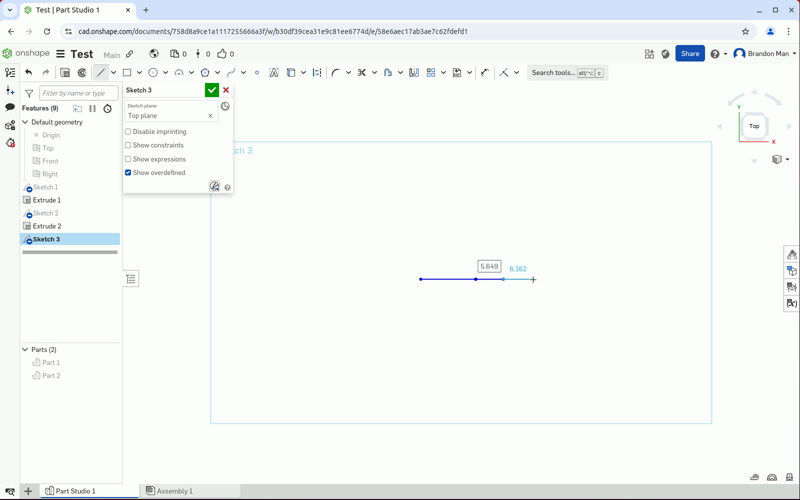
mouse_move(503, 251)
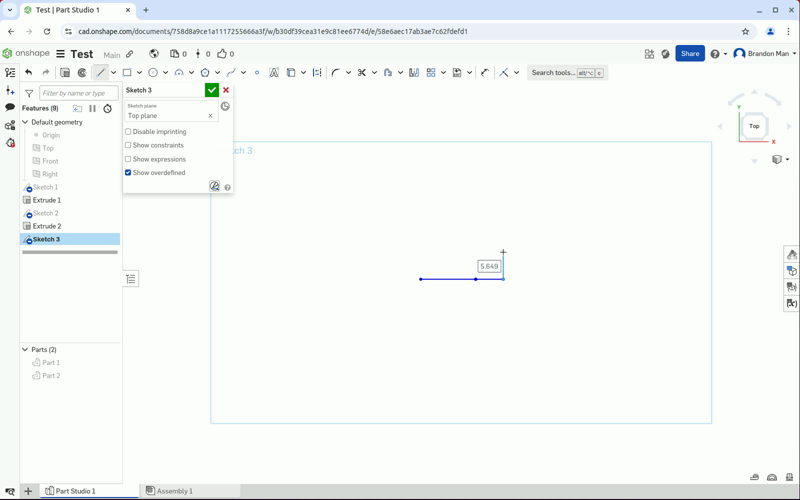
click(503, 251)
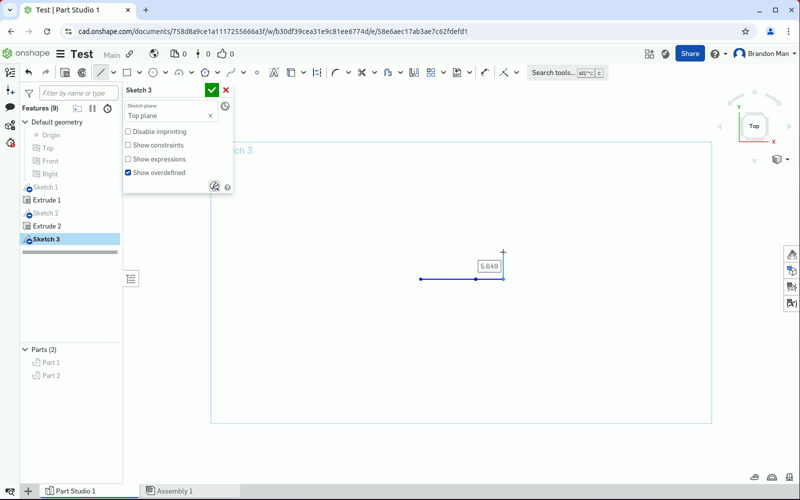
key_up(shift)
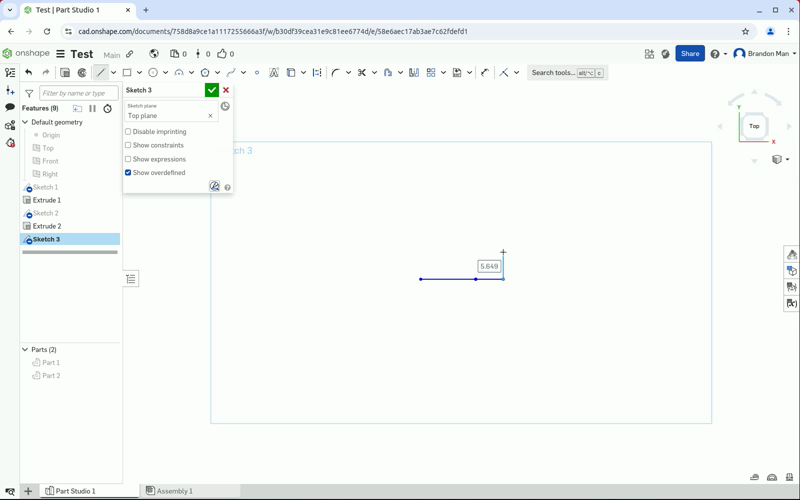
key_down(shift)
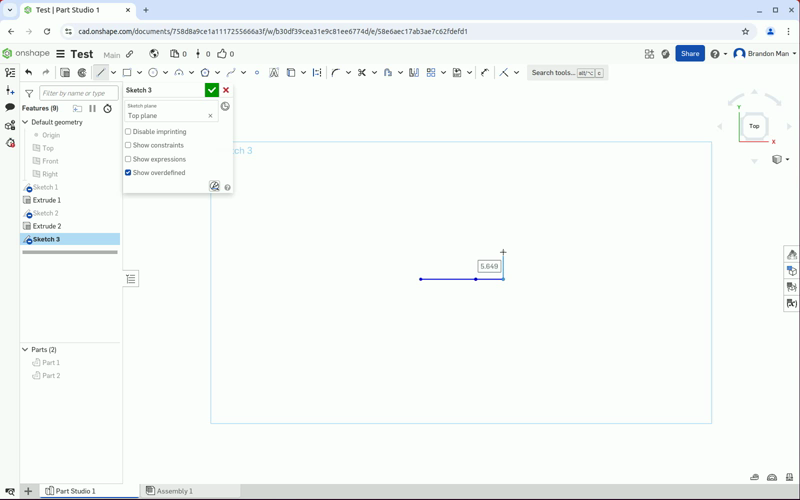
mouse_move(533, 251)
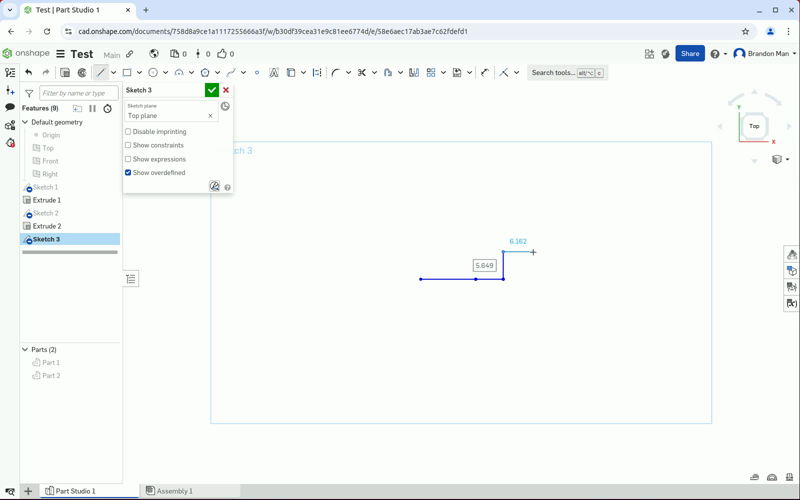
mouse_move(448, 251)
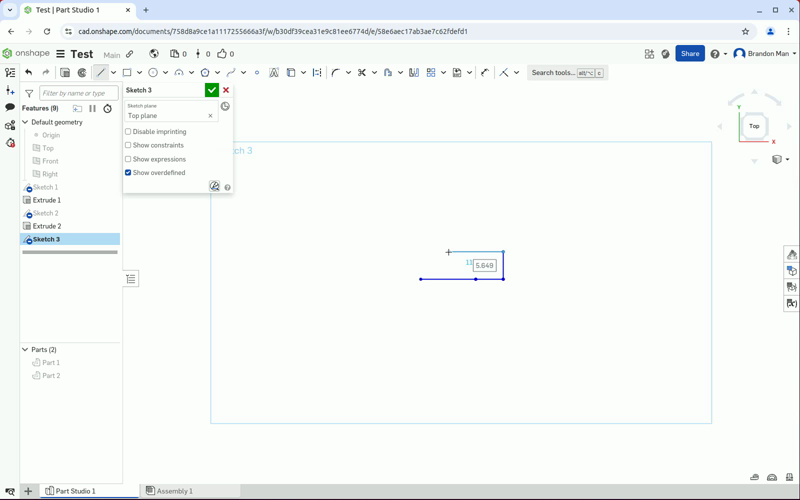
click(448, 251)
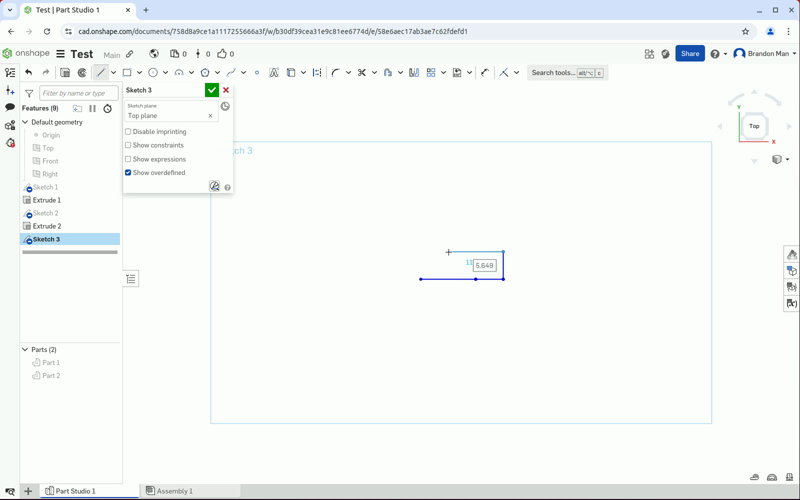
key_up(shift)
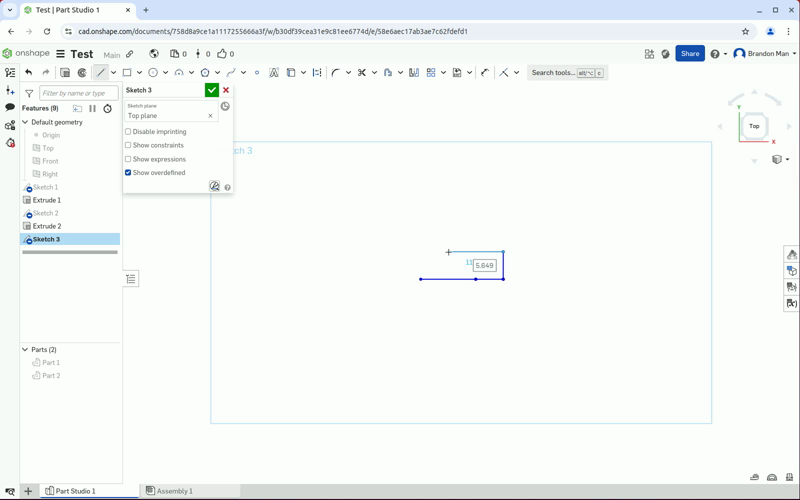
key_down(shift)
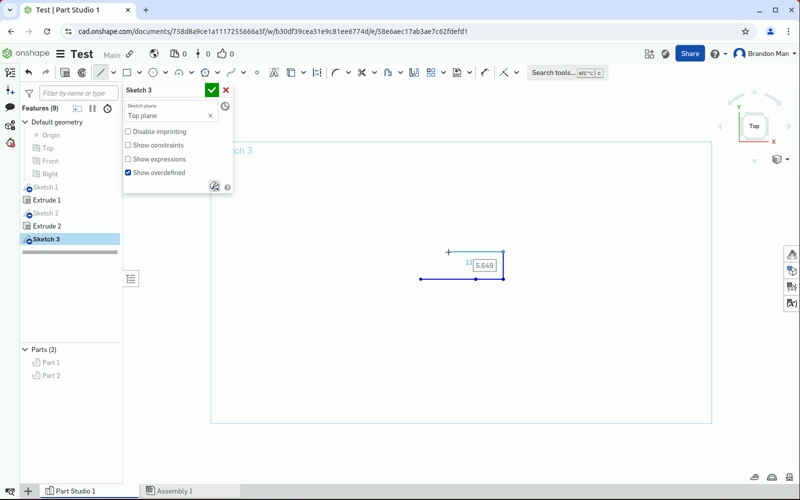
mouse_move(478, 251)
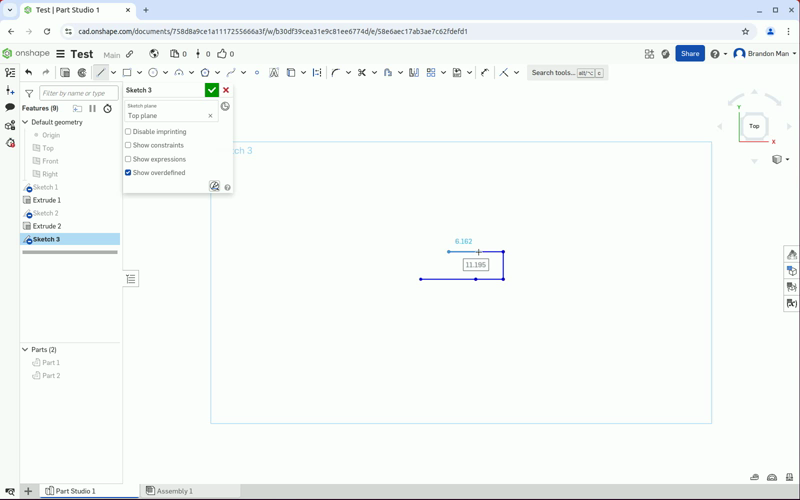
mouse_move(420, 251)
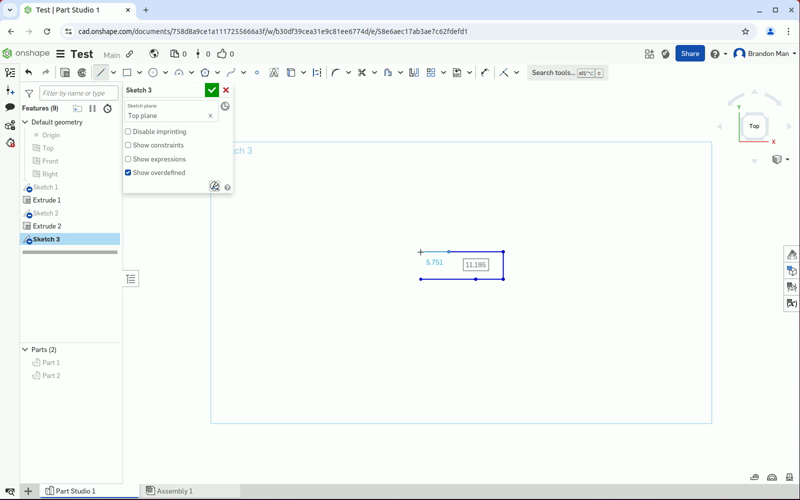
click(420, 251)
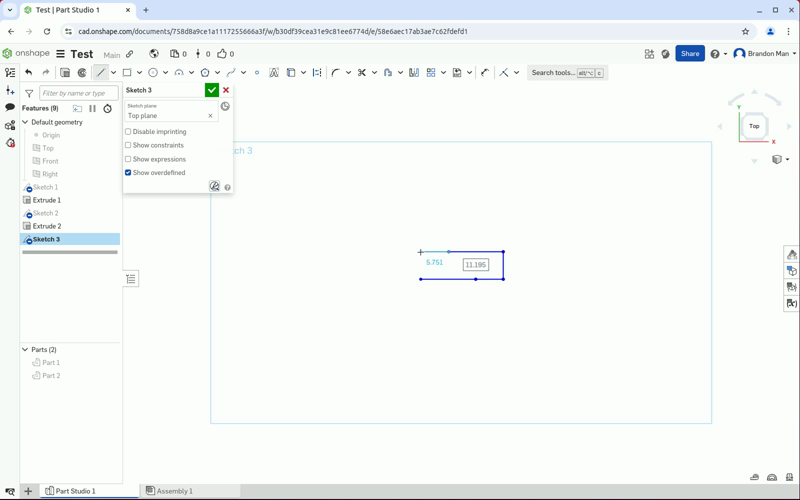
key_up(shift)
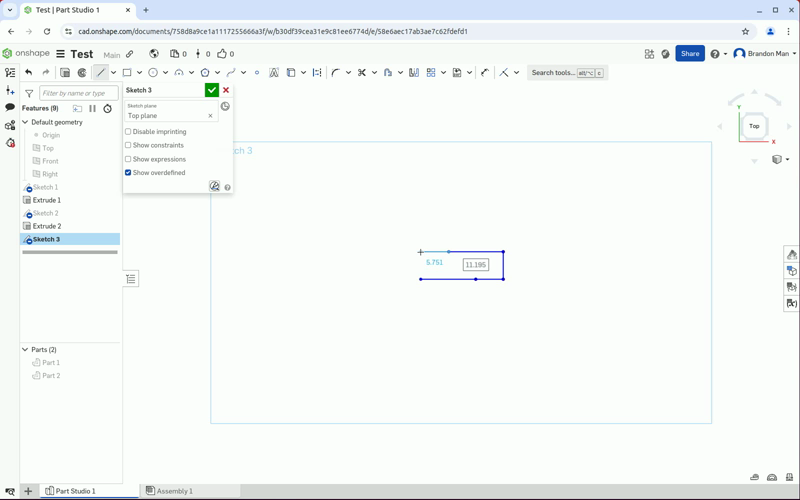
mouse_move(450, 251)
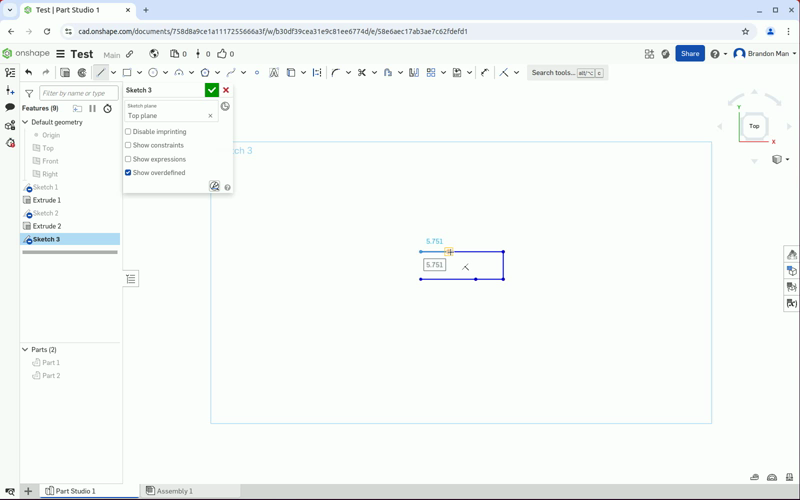
key_down(shift)
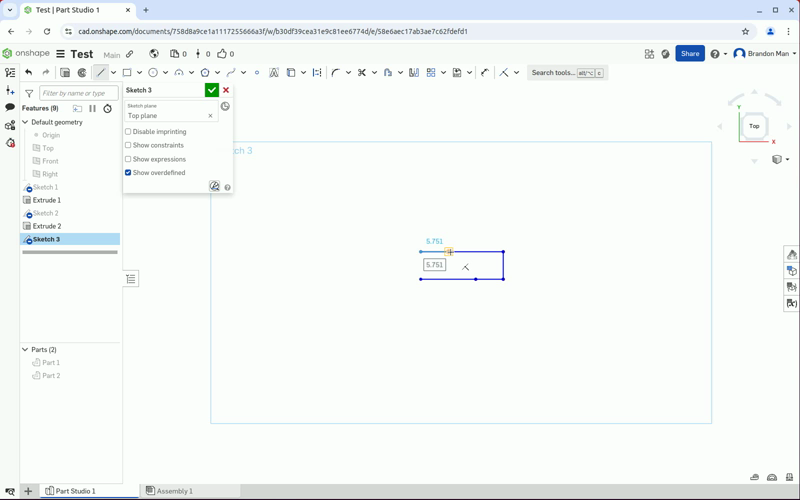
mouse_move(420, 279)
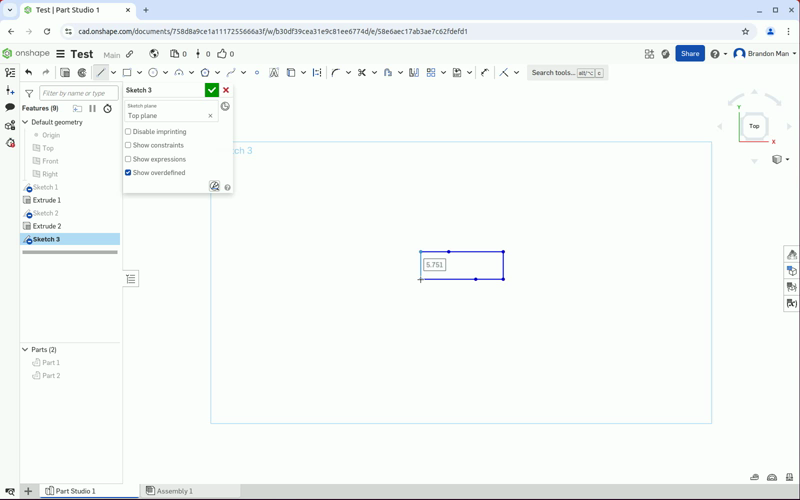
key_up(shift)
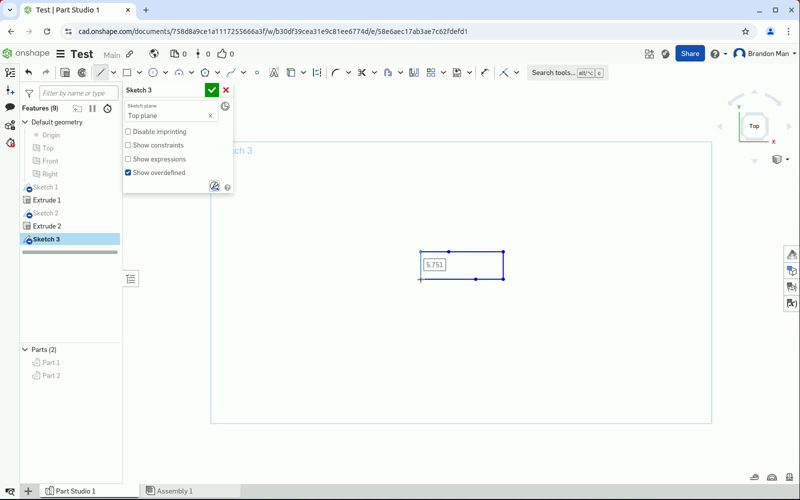
click(420, 279)
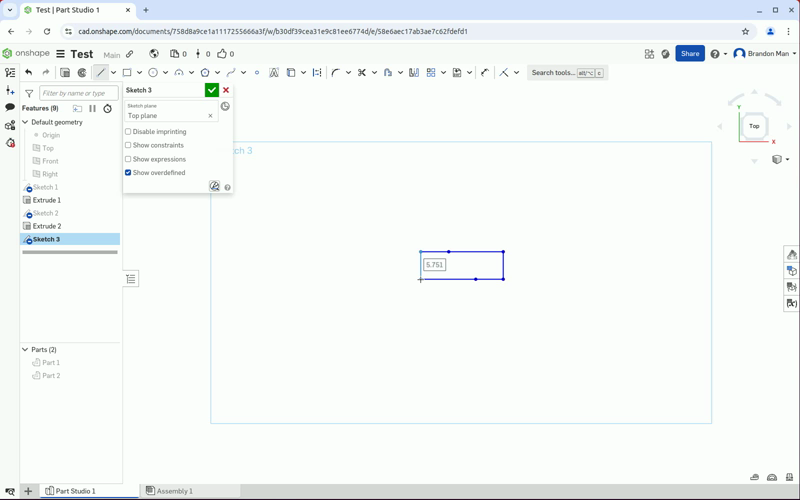
key(esc)
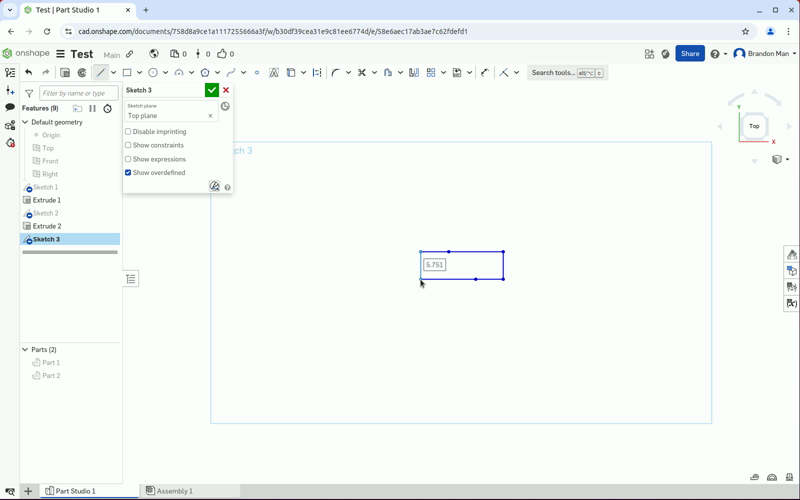
mouse_move(453, 267)
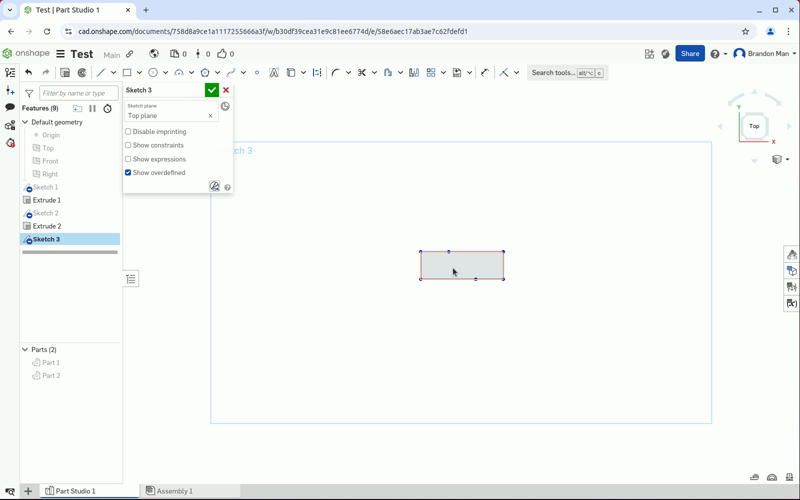
click(453, 267)
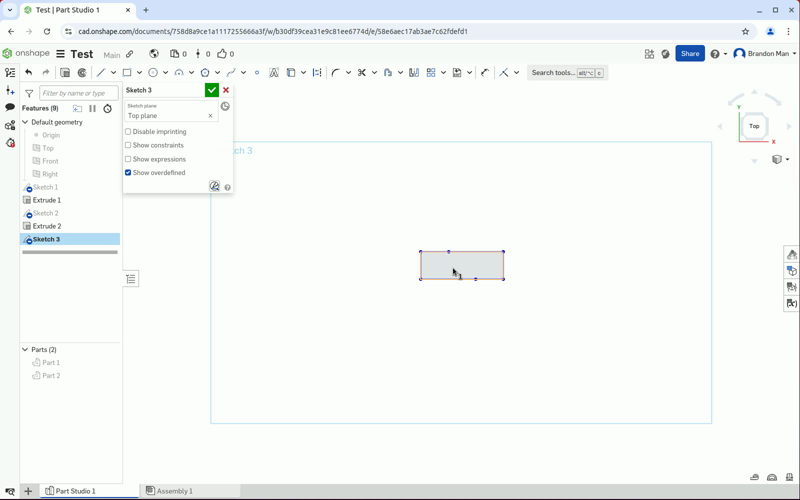
mouse_move(73, 352)
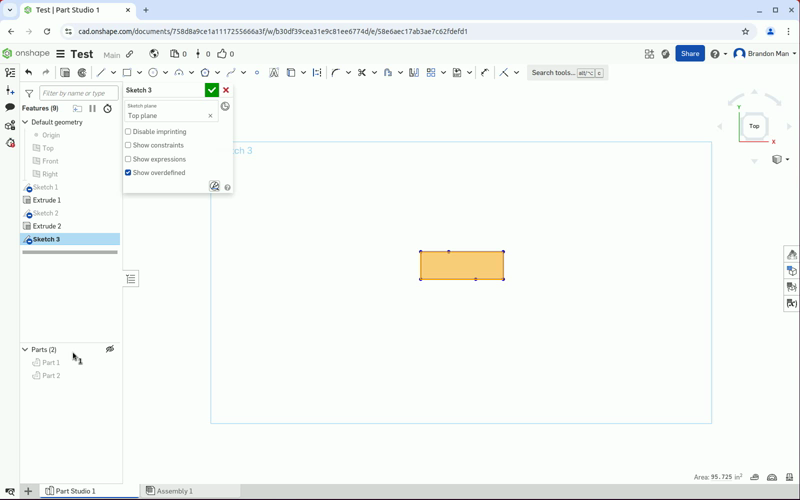
key(shift+y)
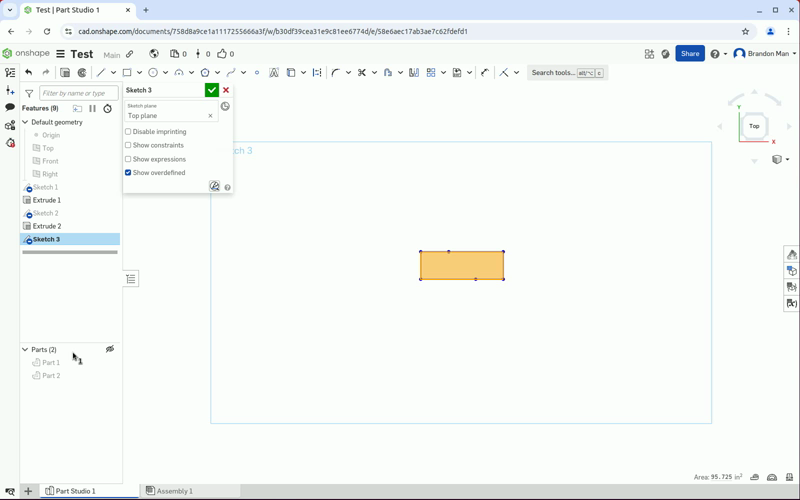
key(shift+e)
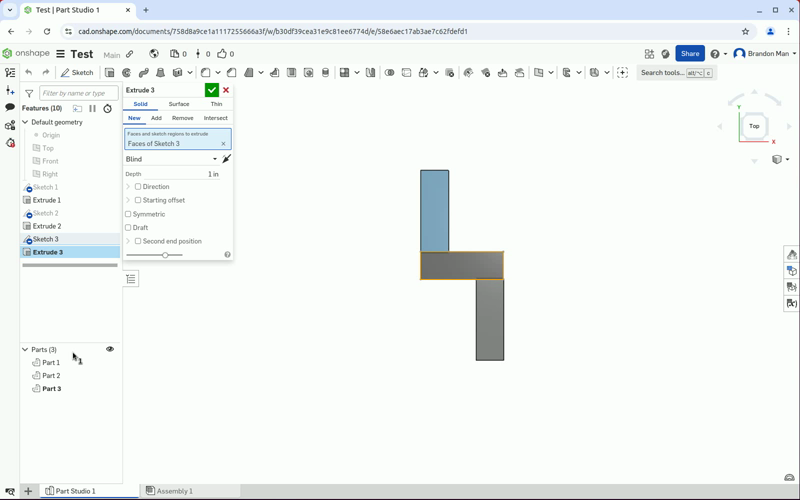
mouse_move(143, 106)
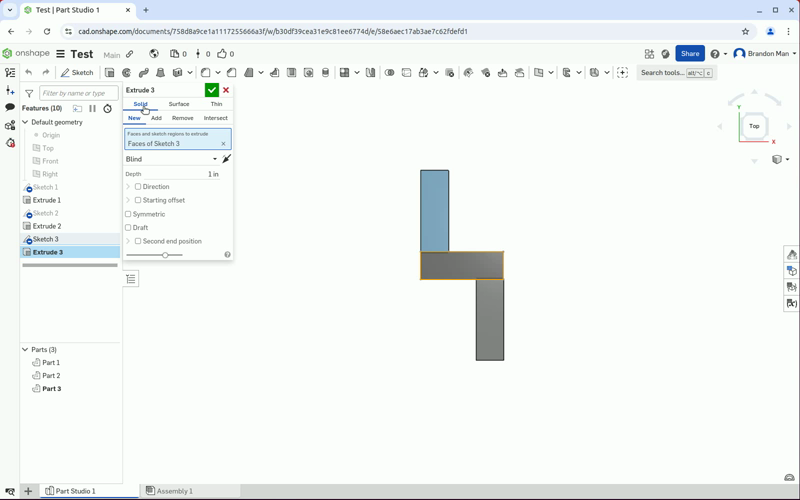
click(143, 106)
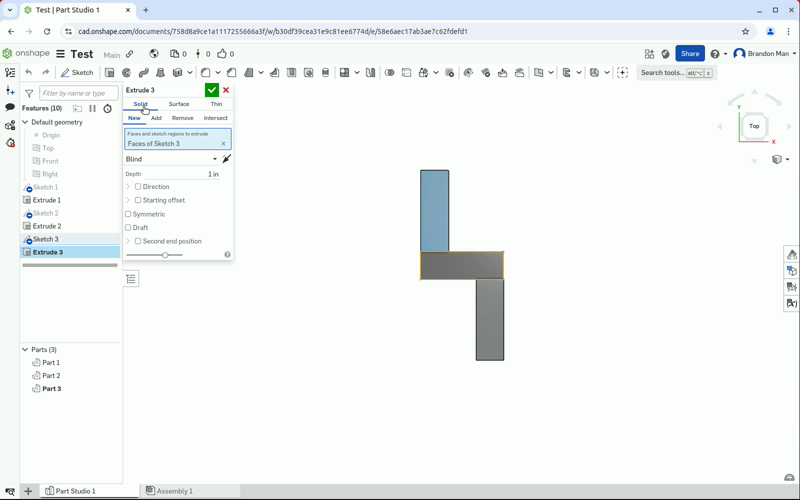
mouse_move(137, 120)
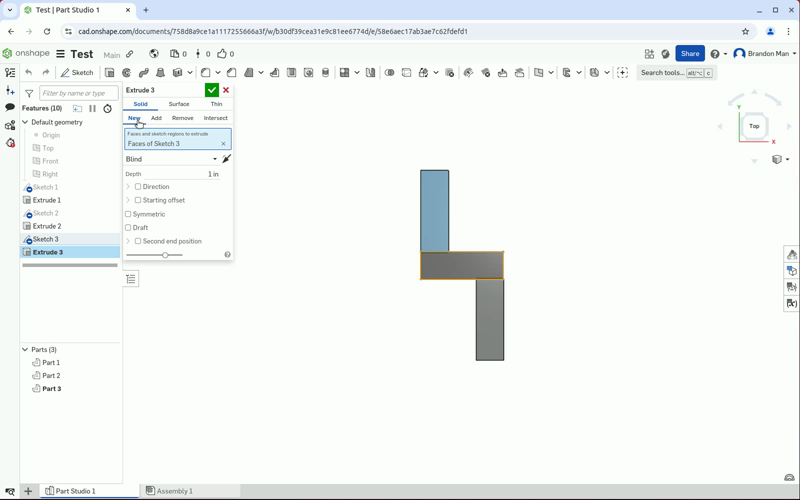
click(137, 120)
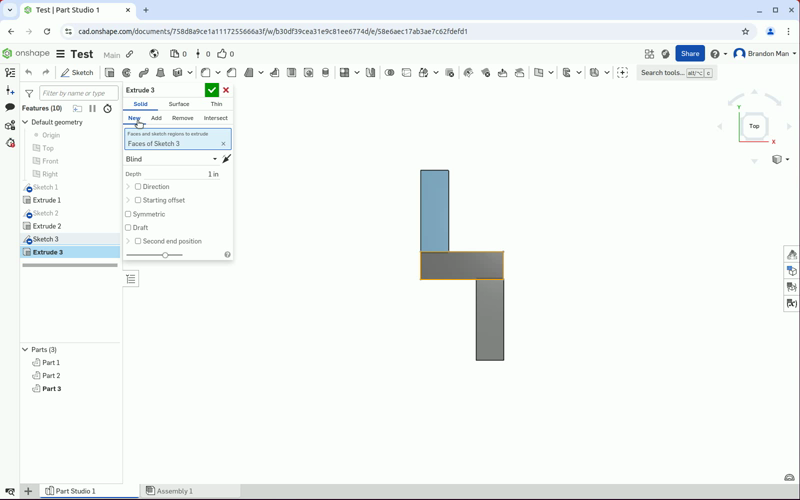
key(tab, 4)
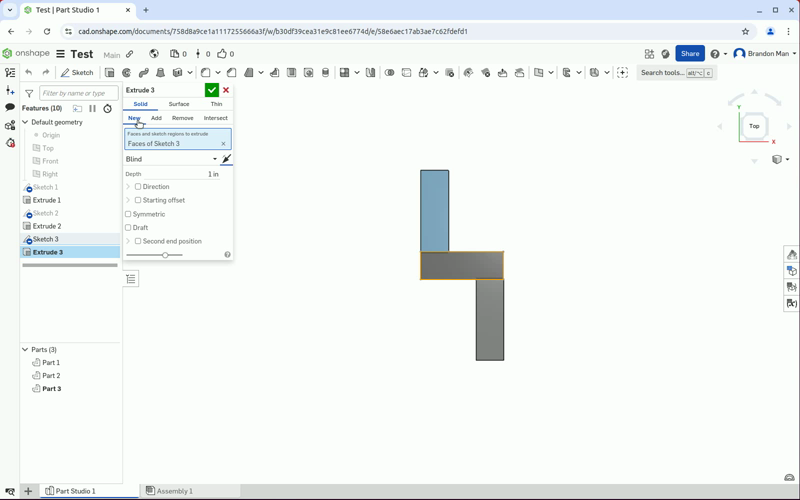
text(2.407)
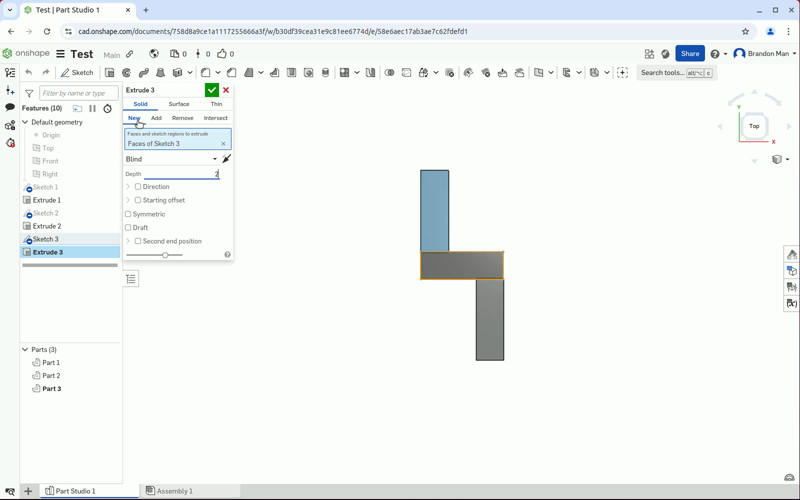
key(enter)
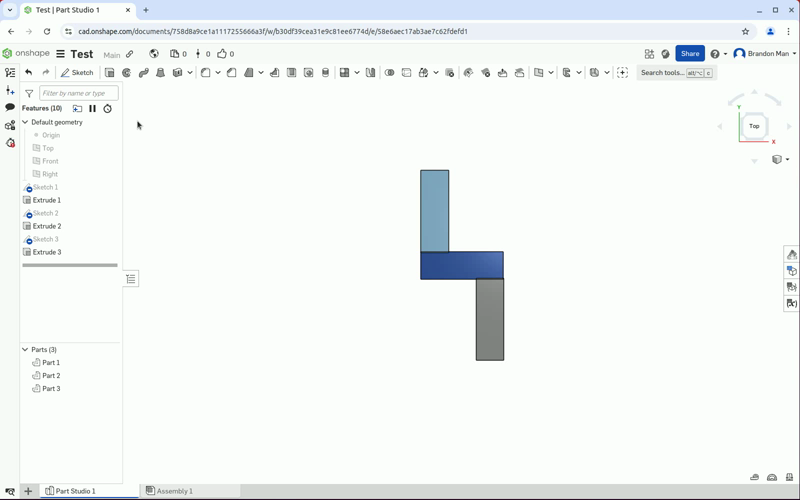
key(shift+h)
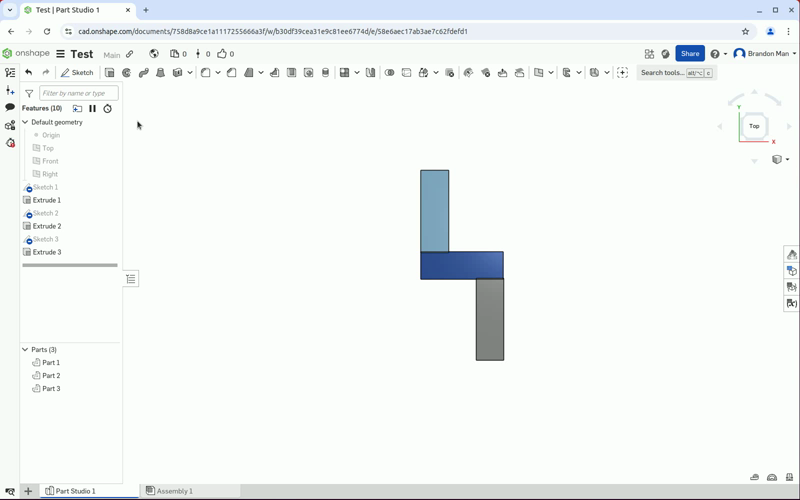
key(shift+h)
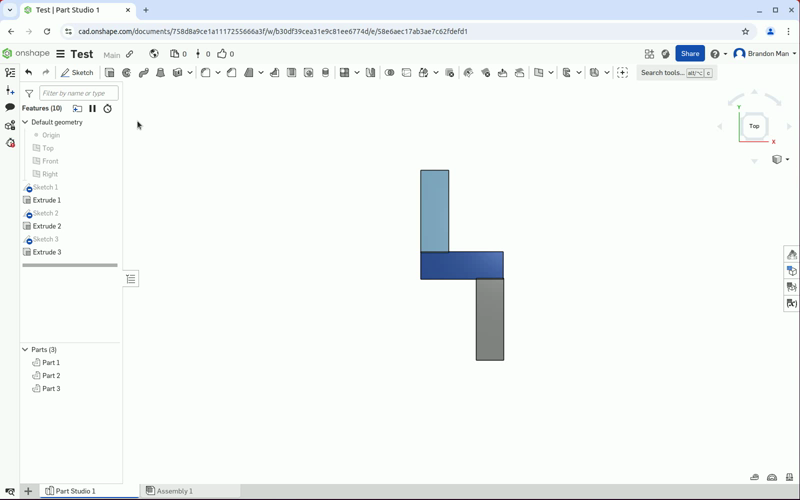
key(shift+7)
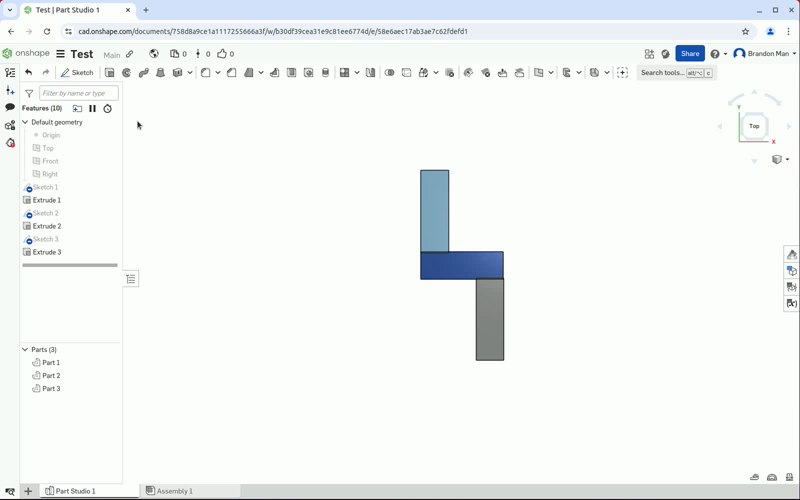
key(up, 3)
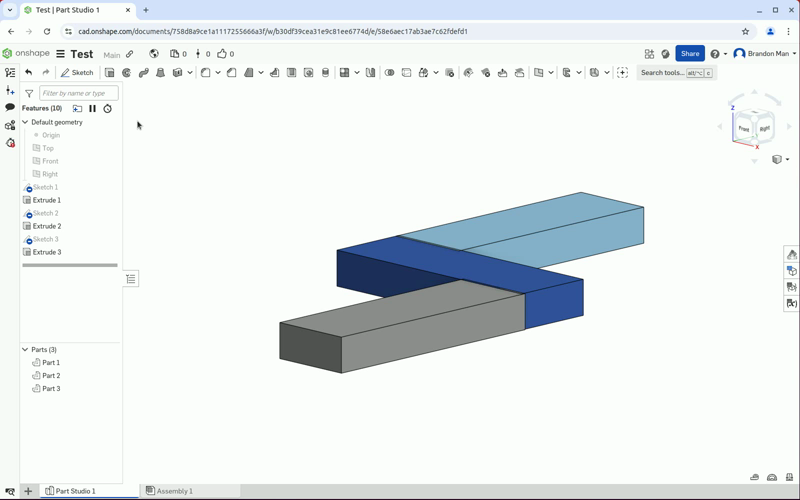
key(left, 3)
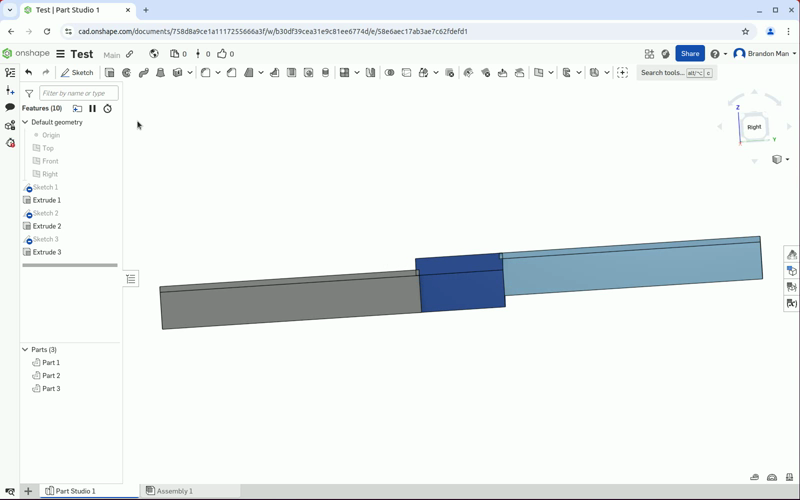
key(right, 3)
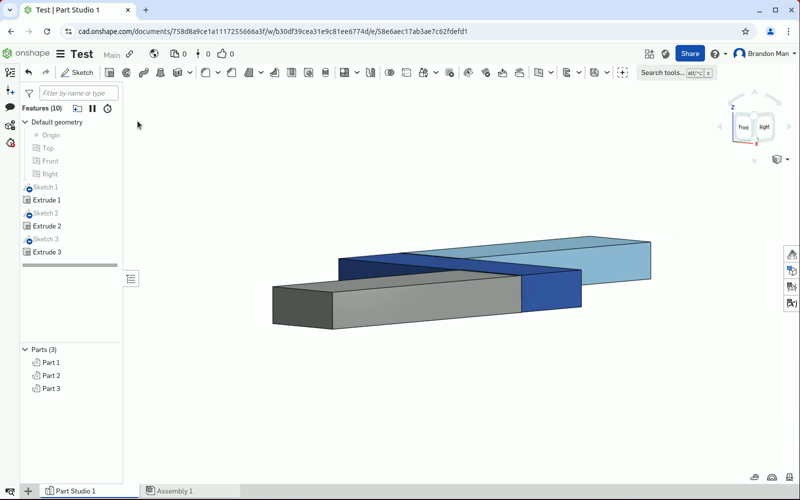
key(down, 3)
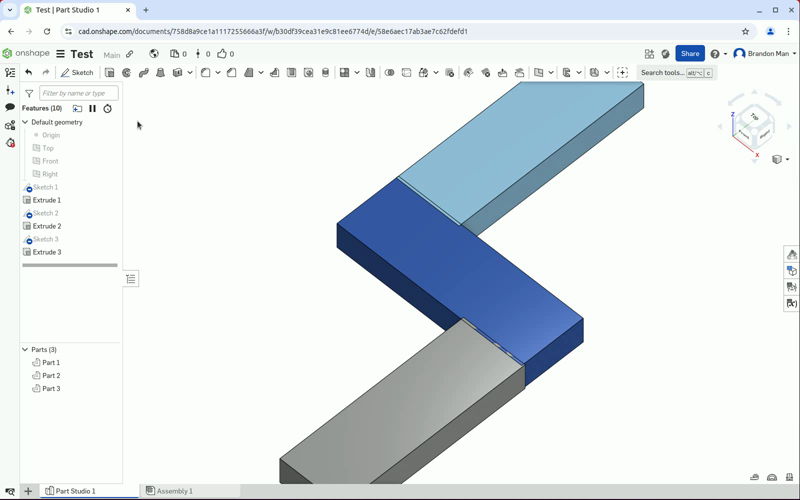
mouse_move(73, 189)
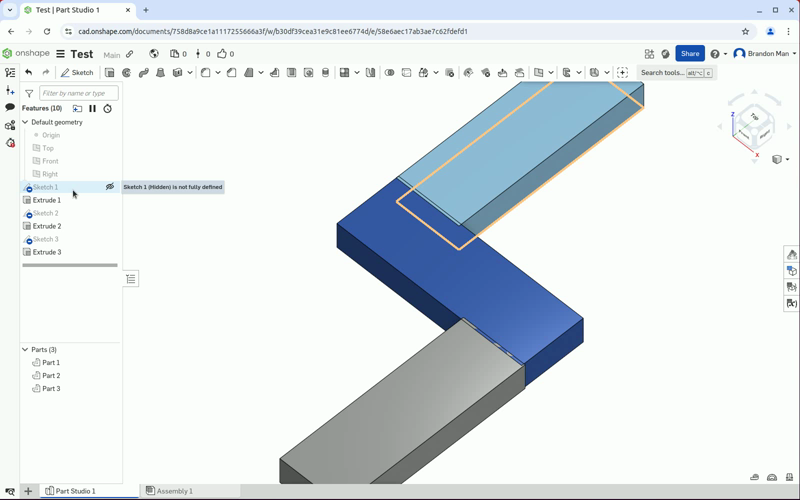
click(73, 189)